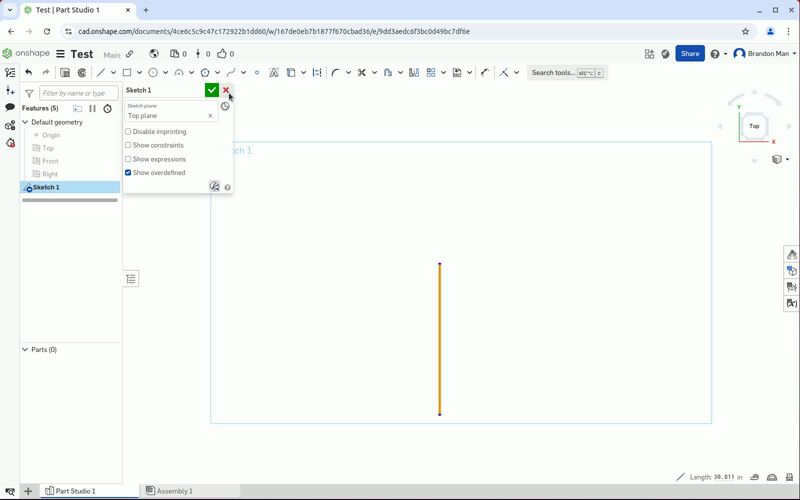
key(shift+h)
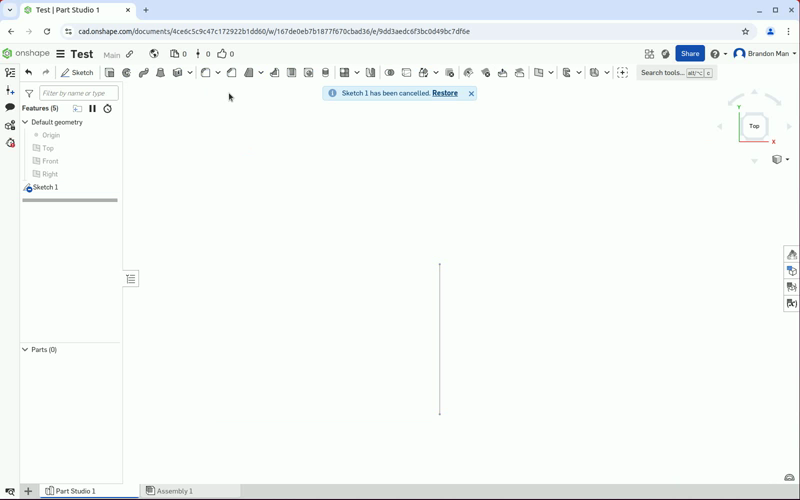
key(shift+s)
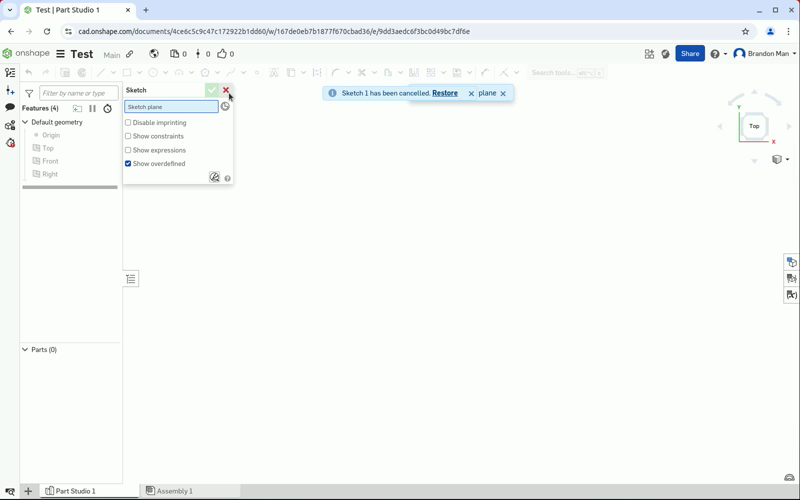
mouse_move(73, 150)
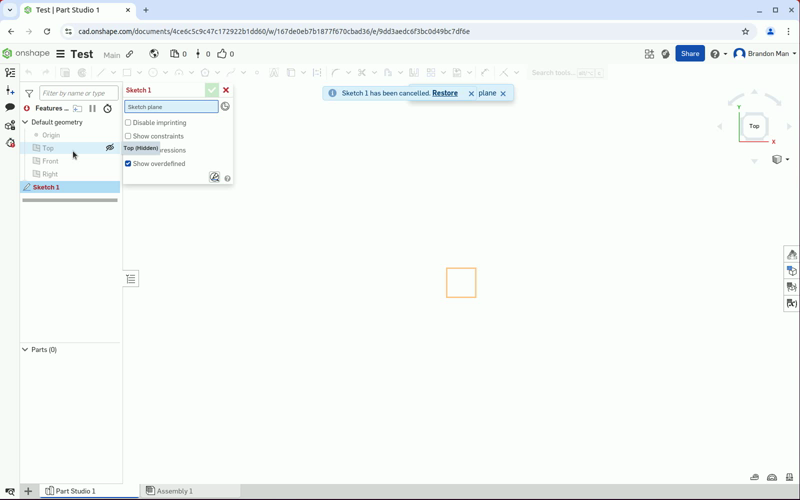
click(73, 150)
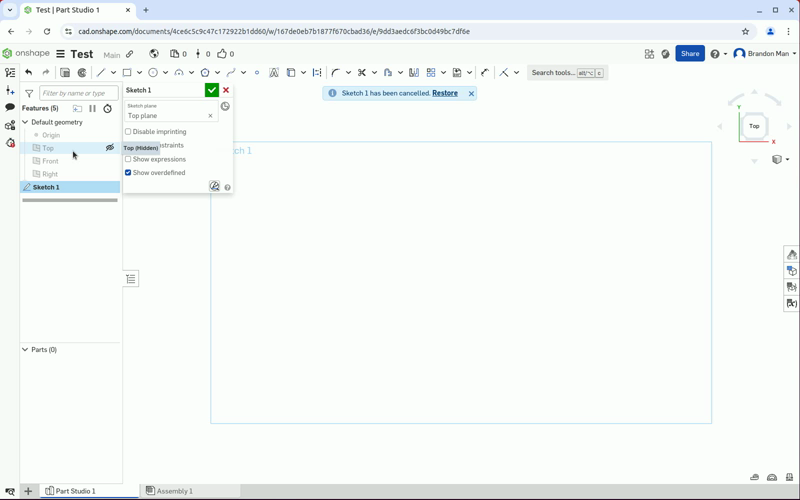
mouse_move(73, 352)
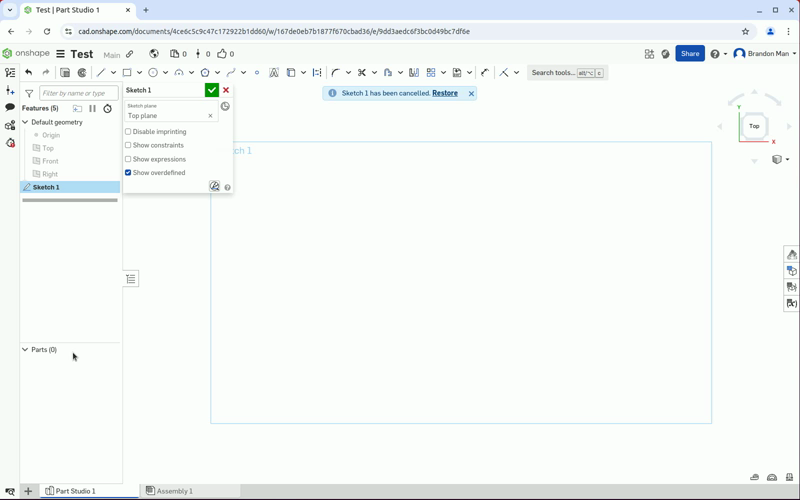
key(y)
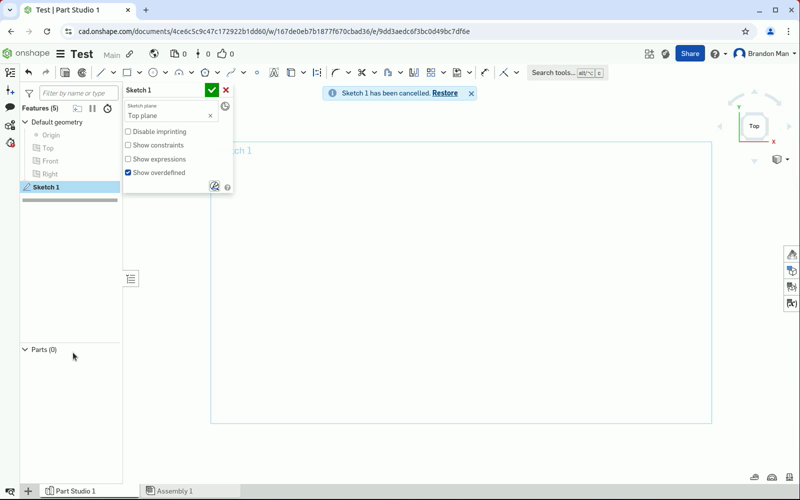
key(l)
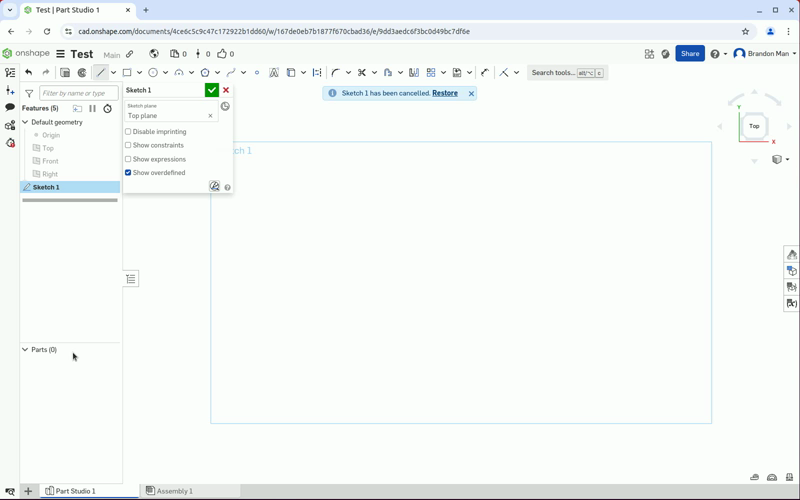
key_down(shift)
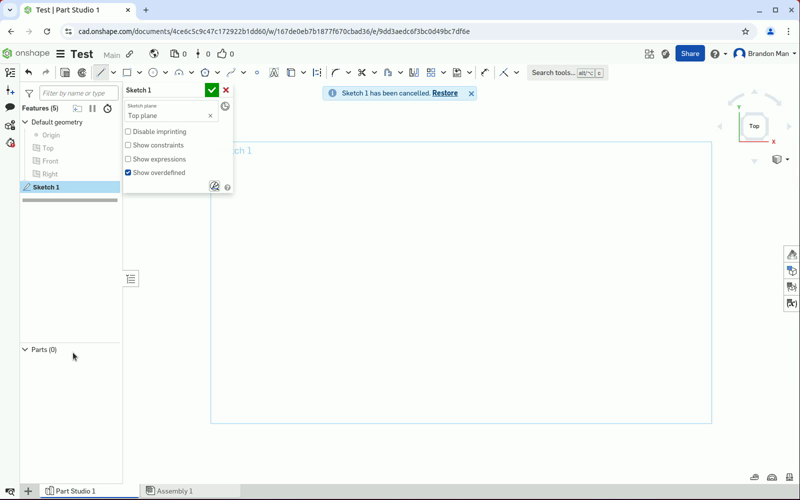
mouse_move(460, 282)
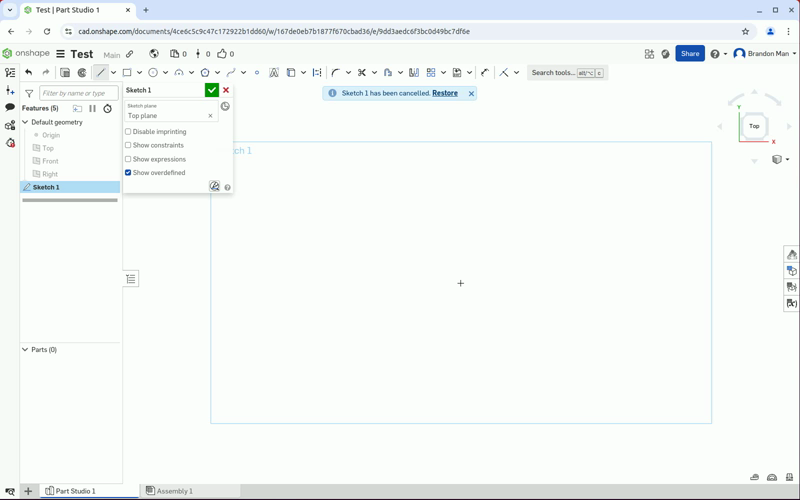
click(460, 282)
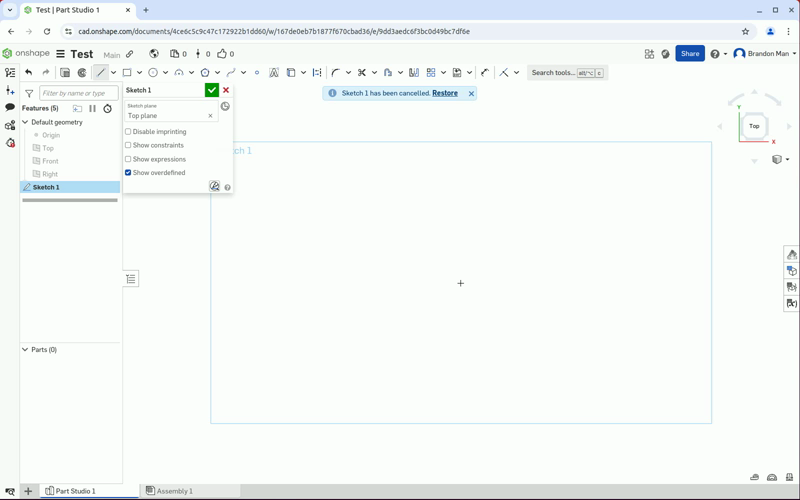
key_up(shift)
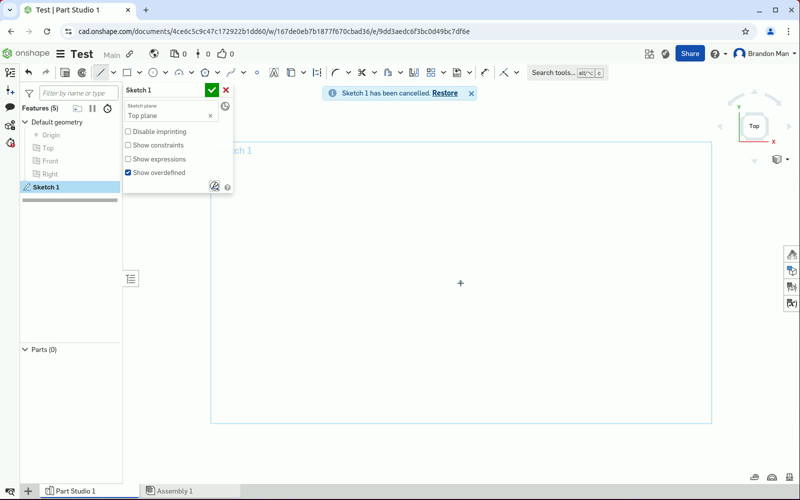
key_down(shift)
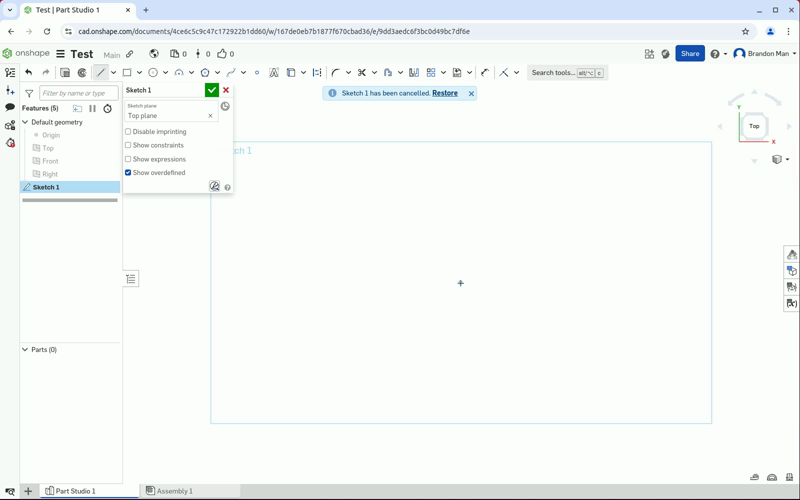
mouse_move(573, 282)
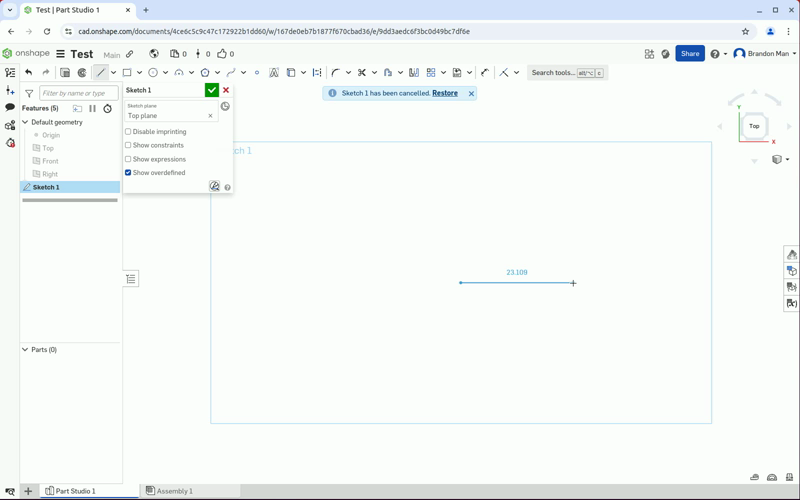
click(573, 282)
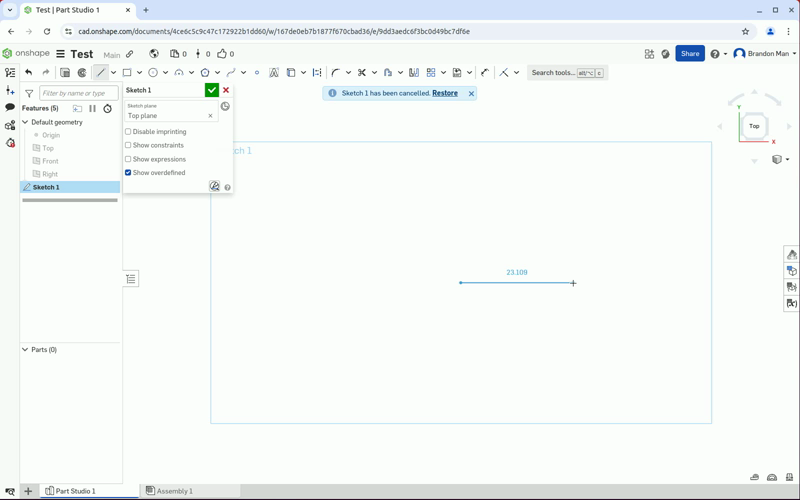
key_up(shift)
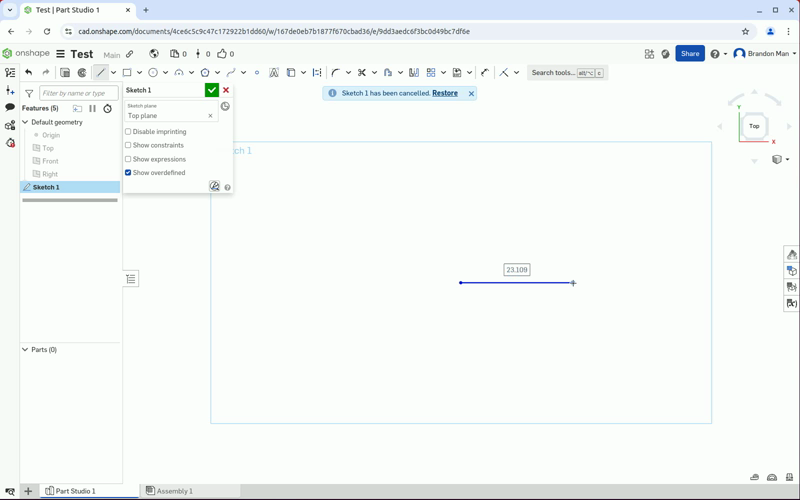
key_down(shift)
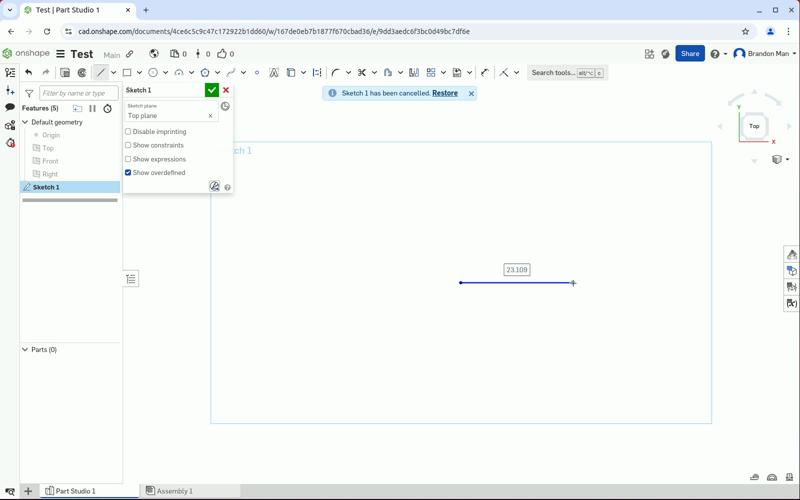
mouse_move(573, 208)
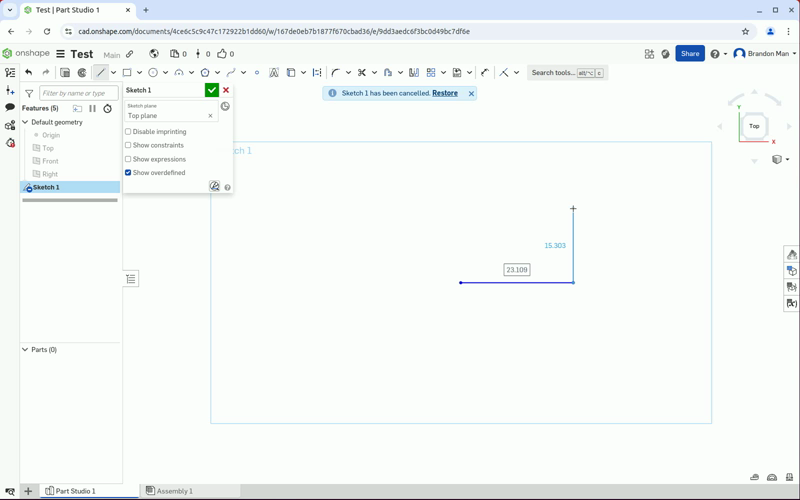
click(573, 208)
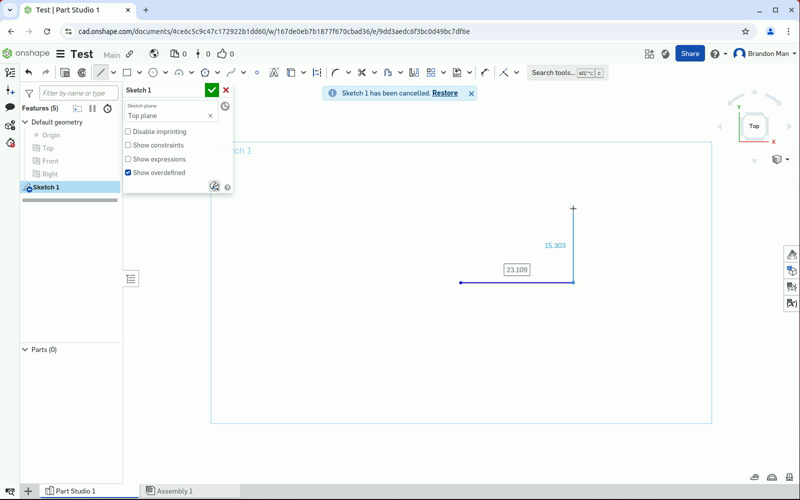
key_up(shift)
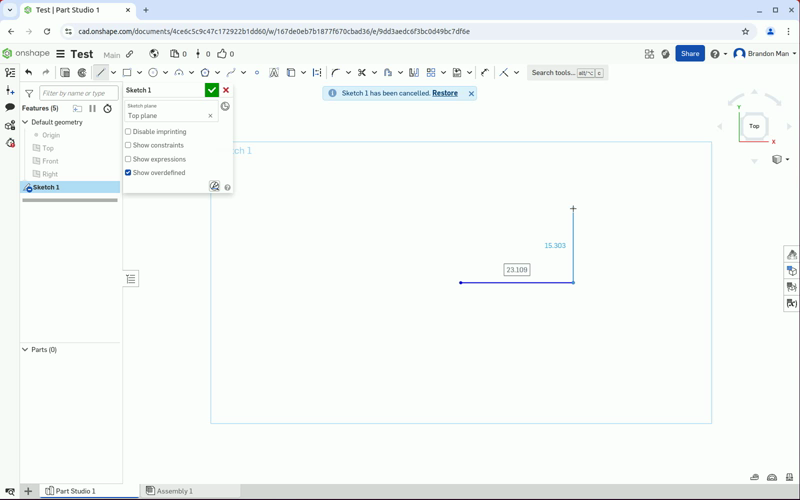
key_down(shift)
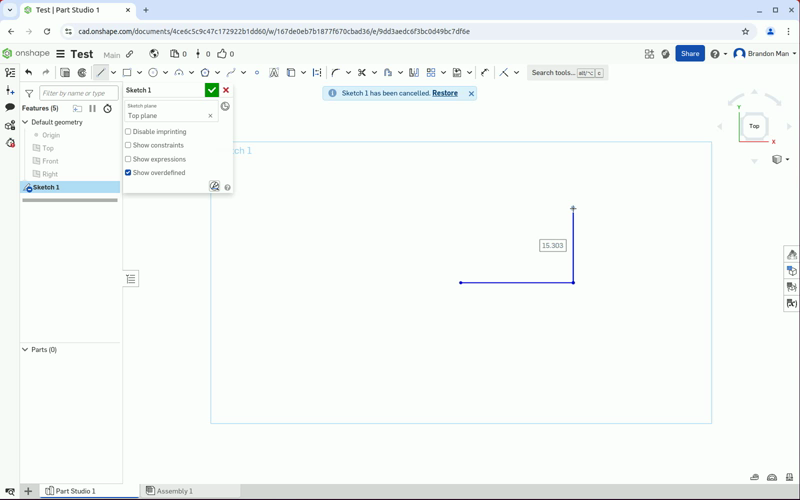
mouse_move(460, 208)
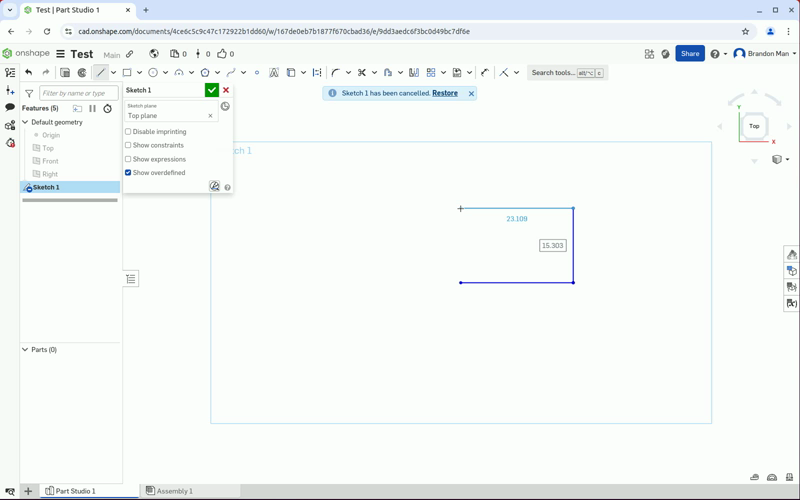
click(460, 208)
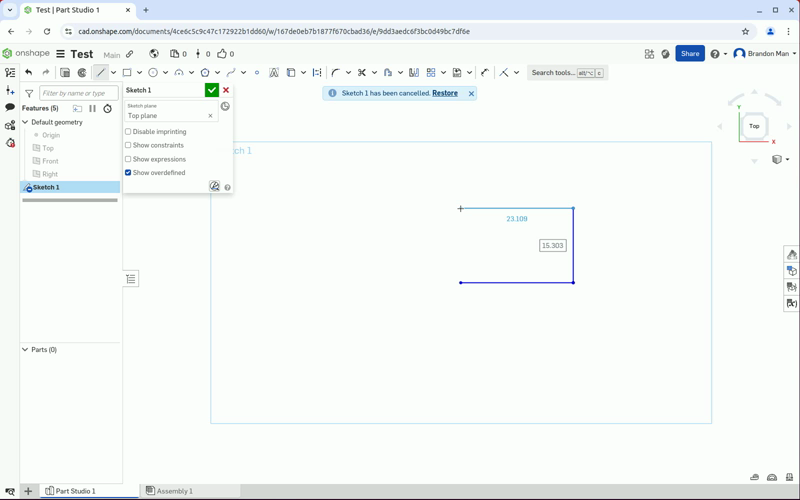
key_up(shift)
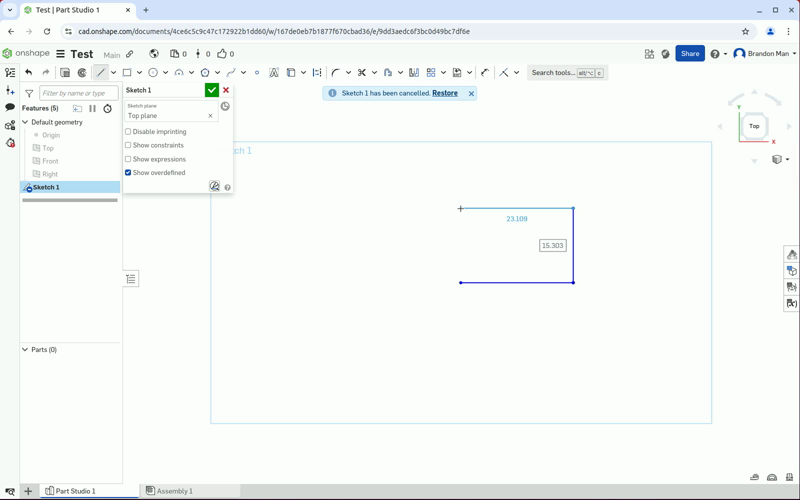
key_down(shift)
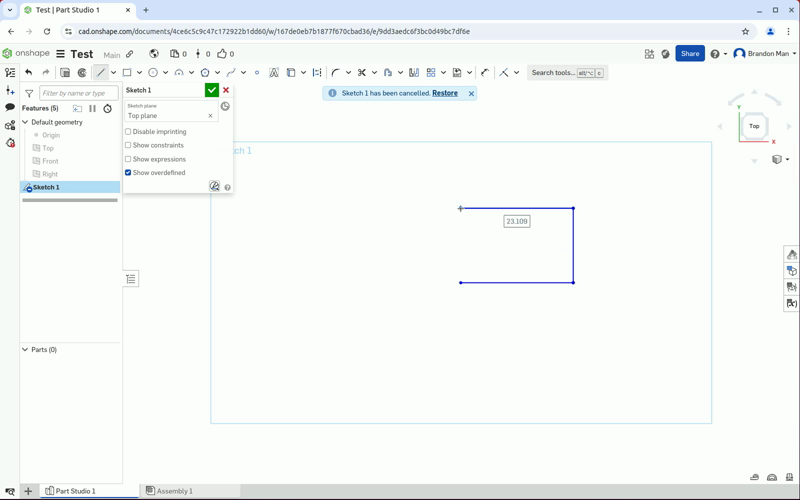
mouse_move(460, 282)
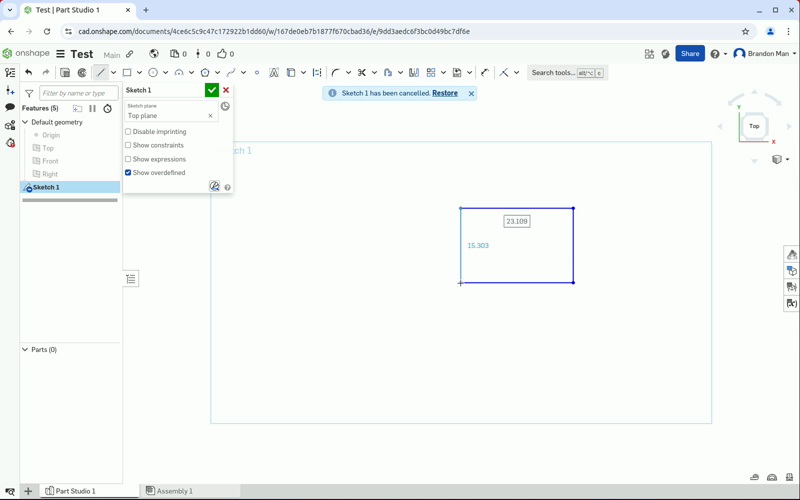
key_up(shift)
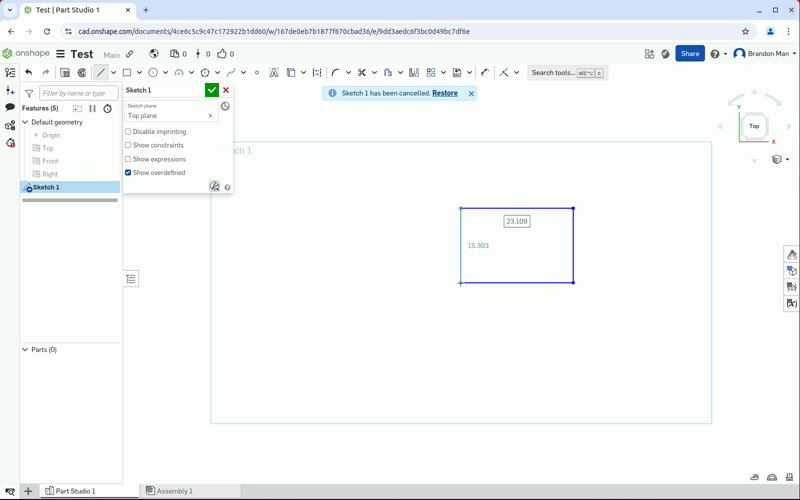
click(460, 282)
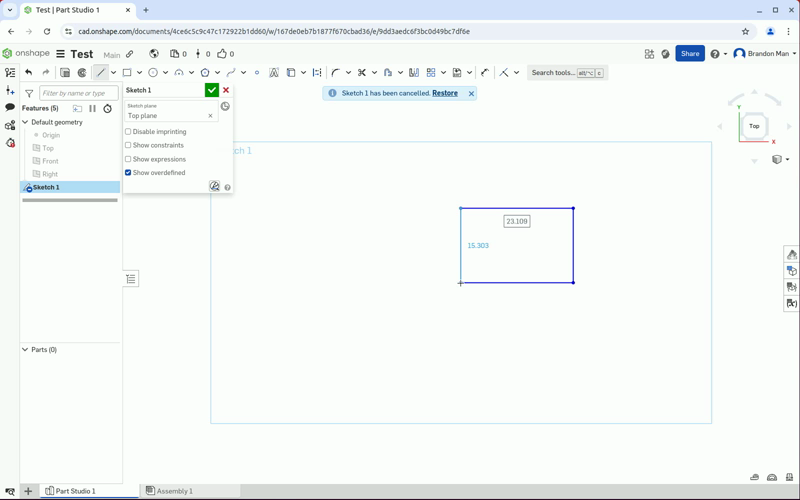
key(esc)
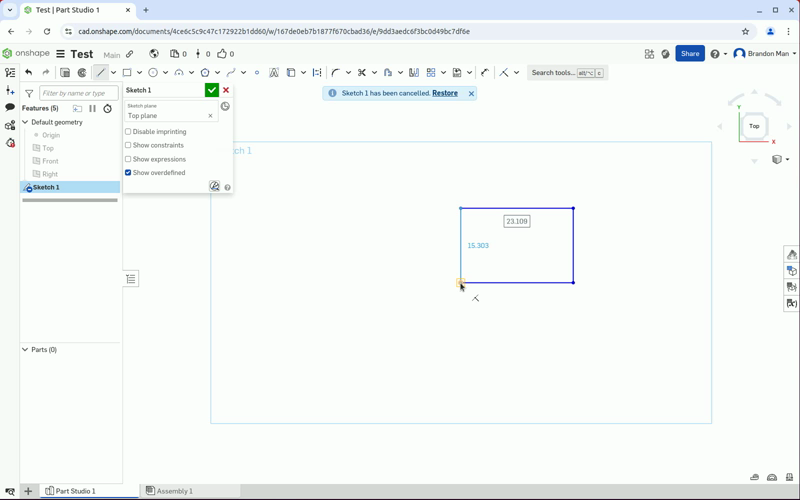
mouse_move(544, 225)
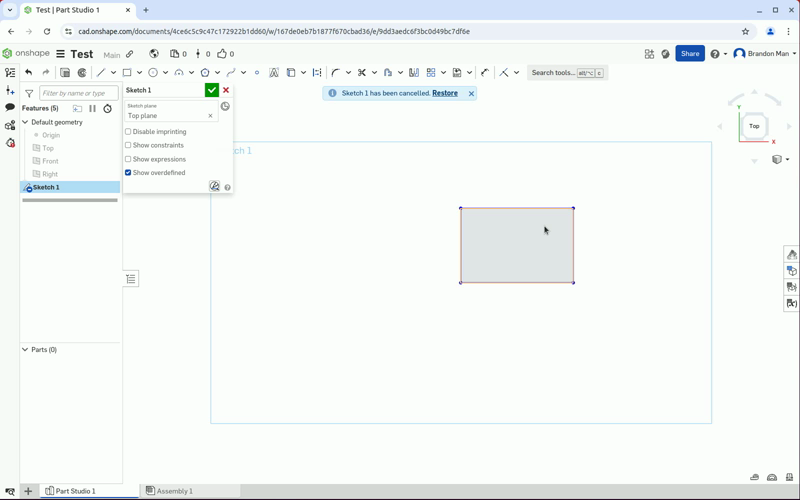
click(544, 225)
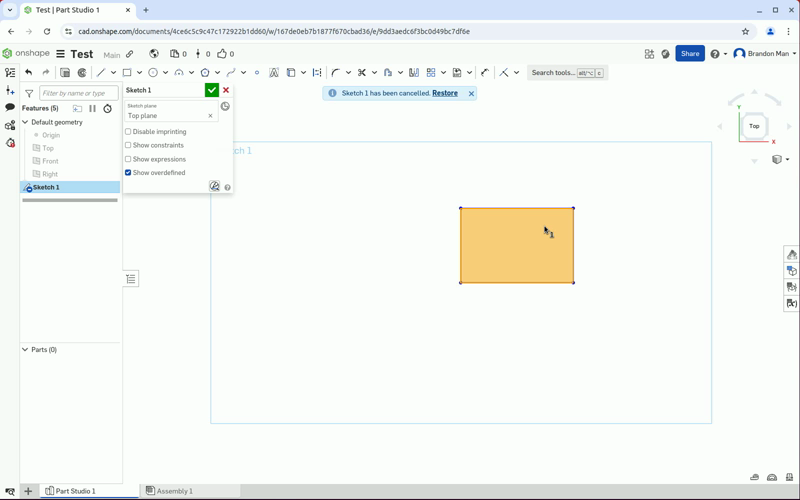
mouse_move(73, 352)
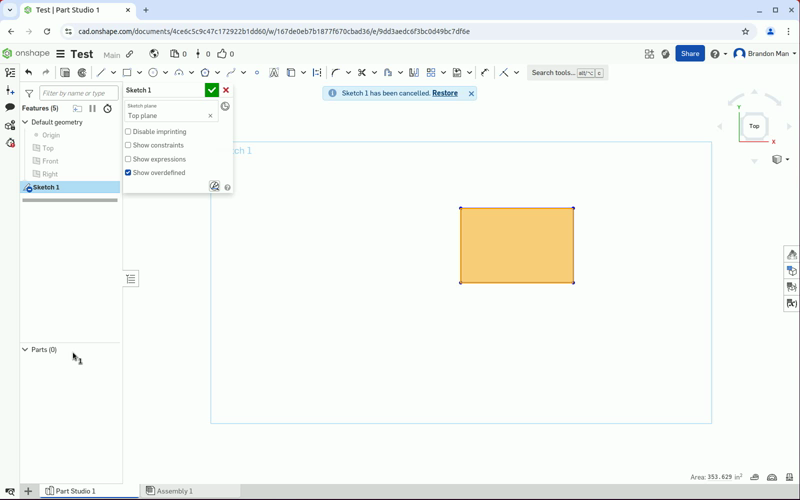
key(shift+y)
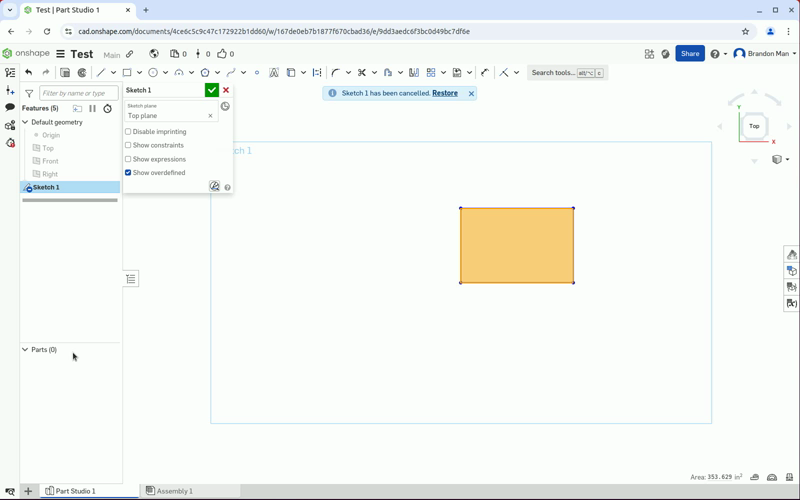
key(shift+e)
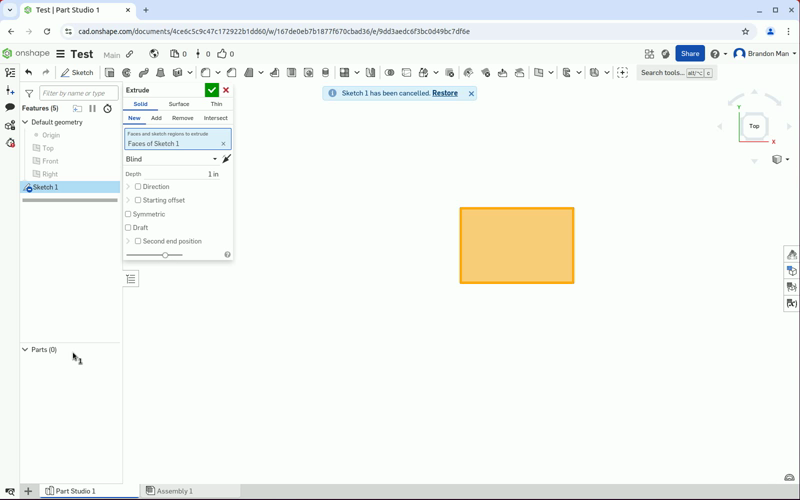
mouse_move(143, 106)
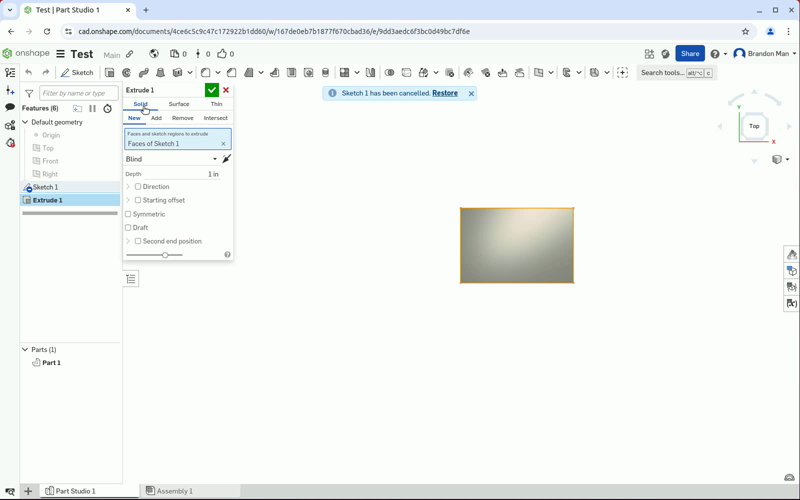
click(143, 106)
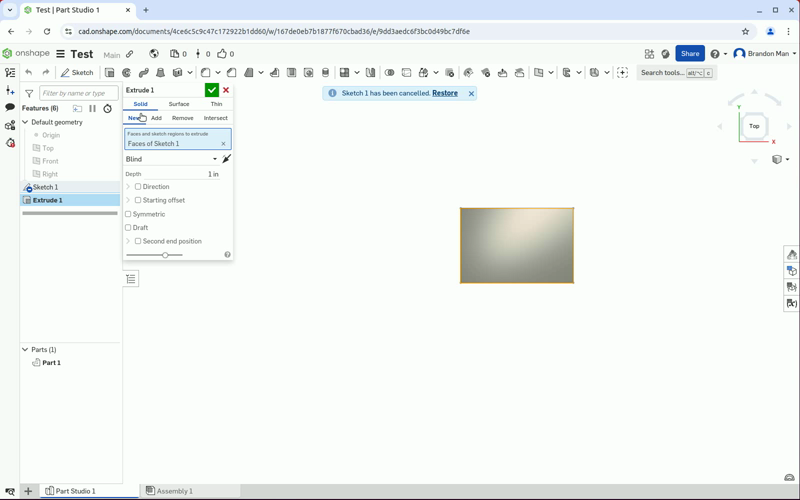
mouse_move(137, 120)
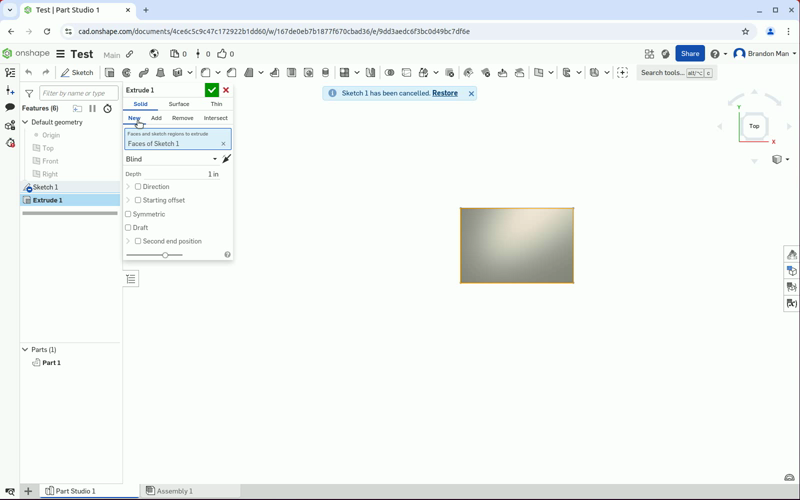
click(137, 120)
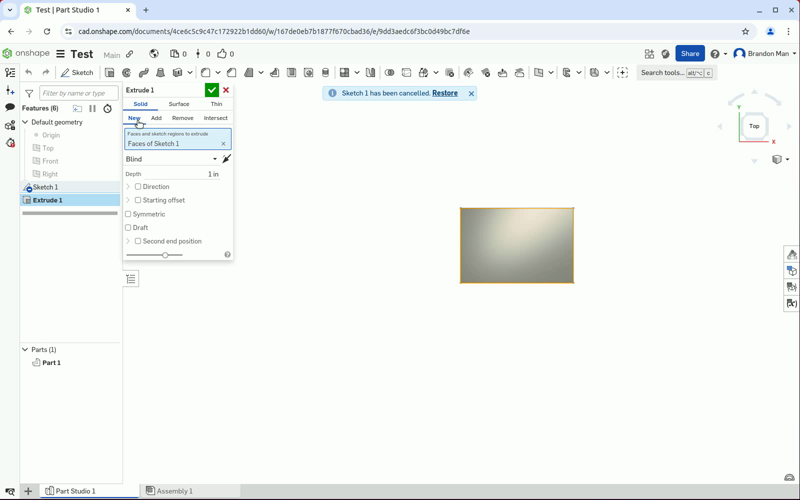
key(tab, 4)
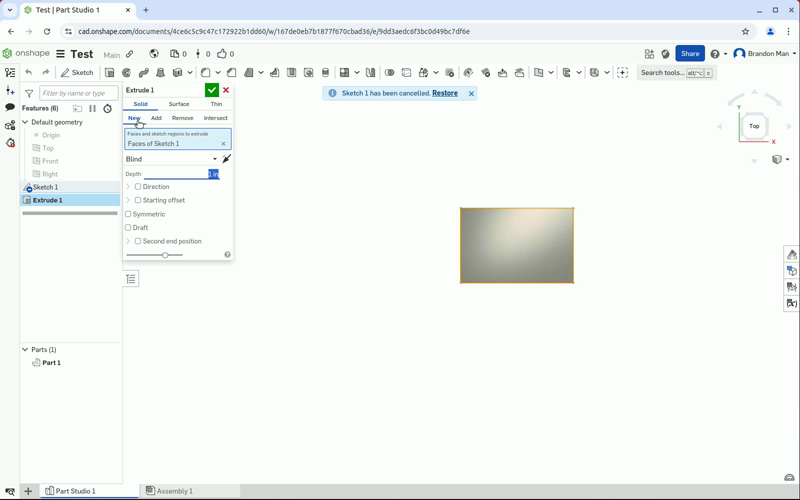
text(8.906)
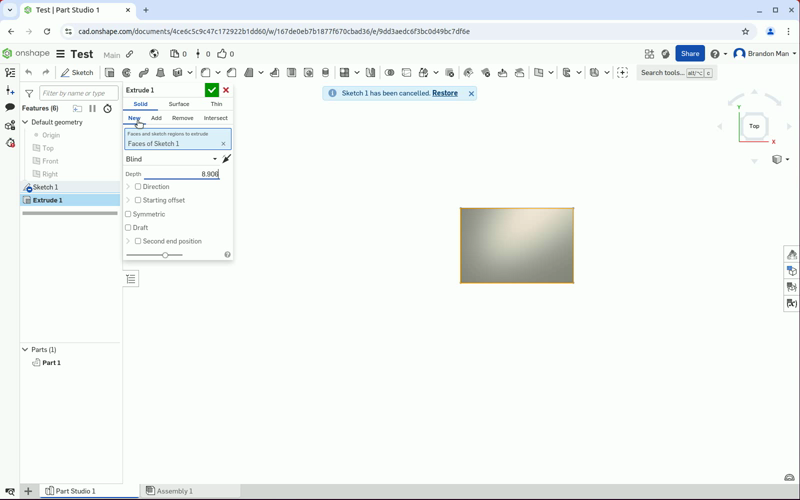
key(enter)
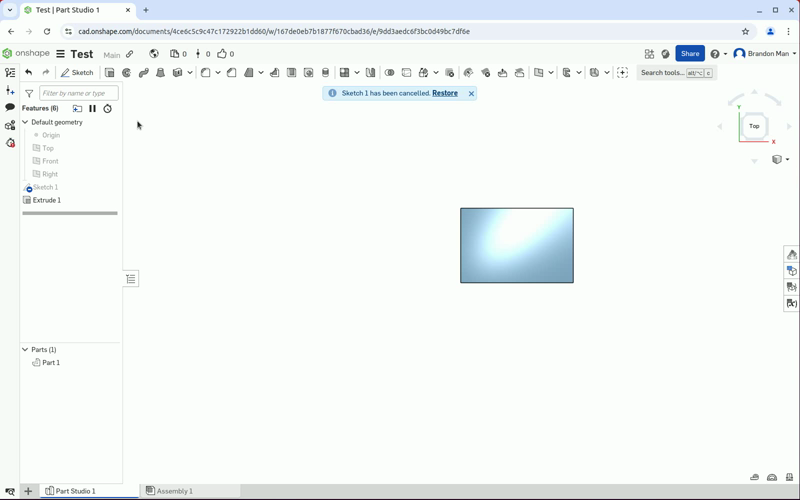
key(shift+h)
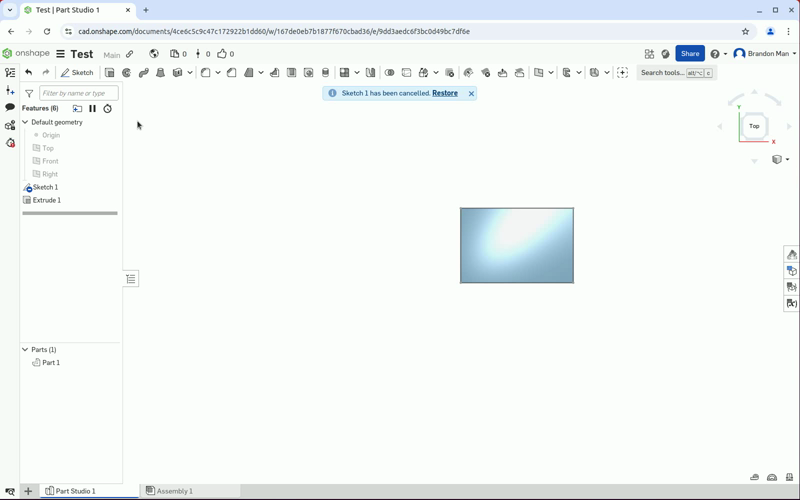
key(shift+h)
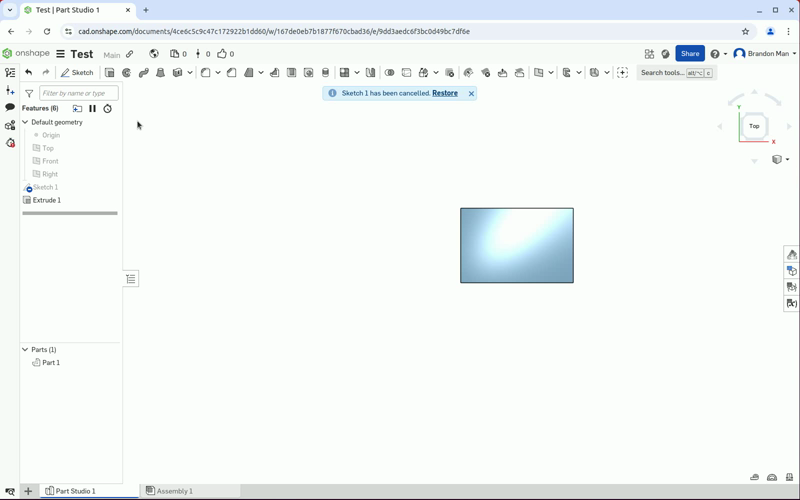
mouse_move(73, 189)
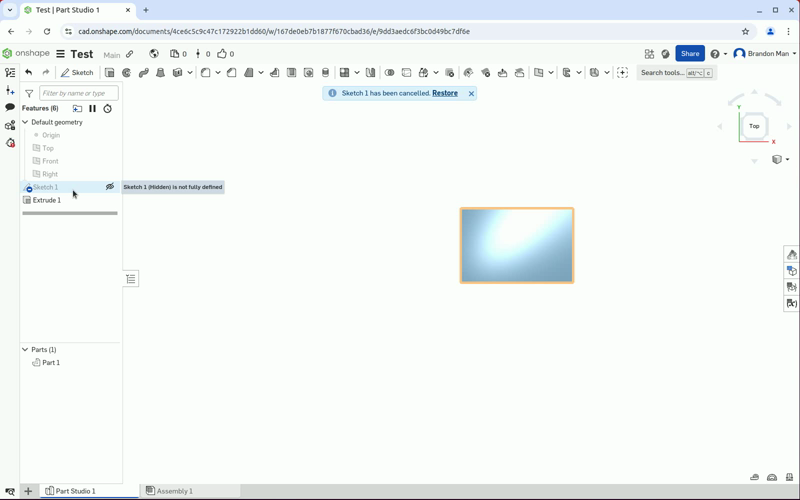
click(73, 189)
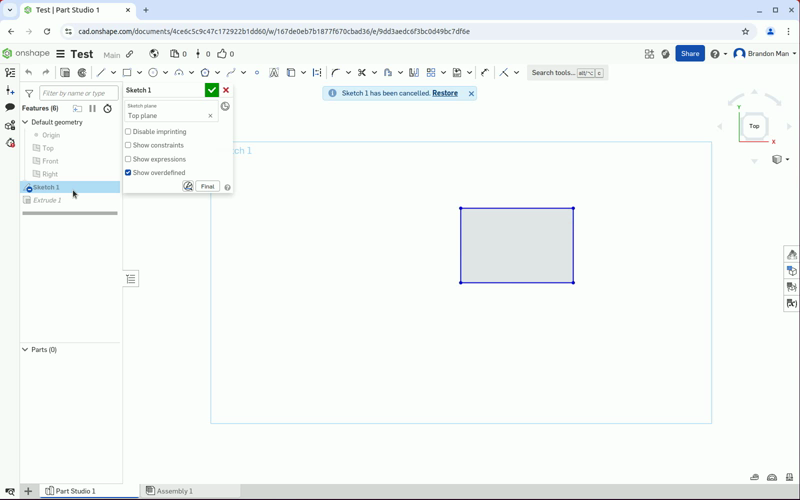
mouse_move(229, 92)
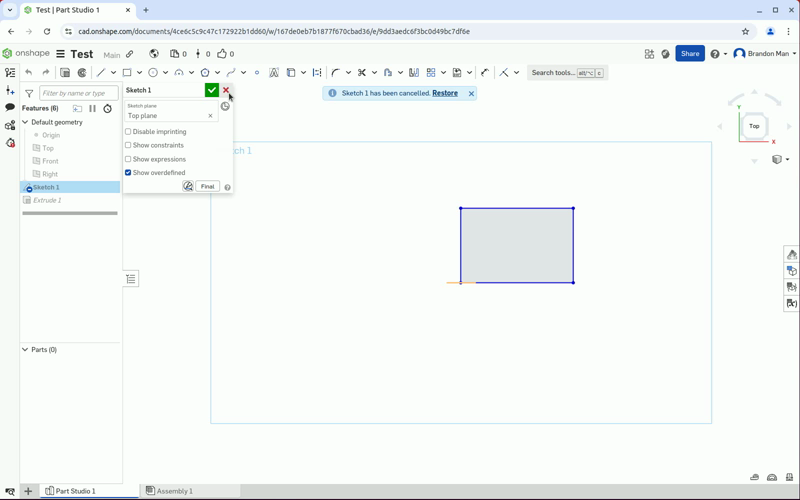
click(229, 92)
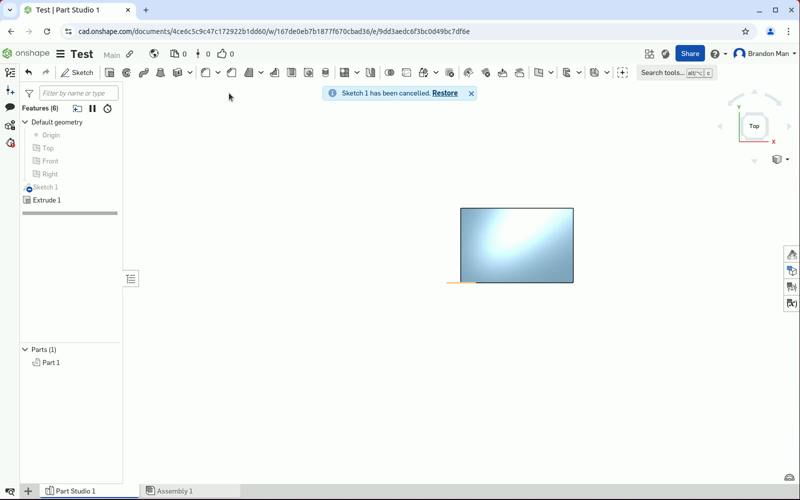
mouse_move(541, 75)
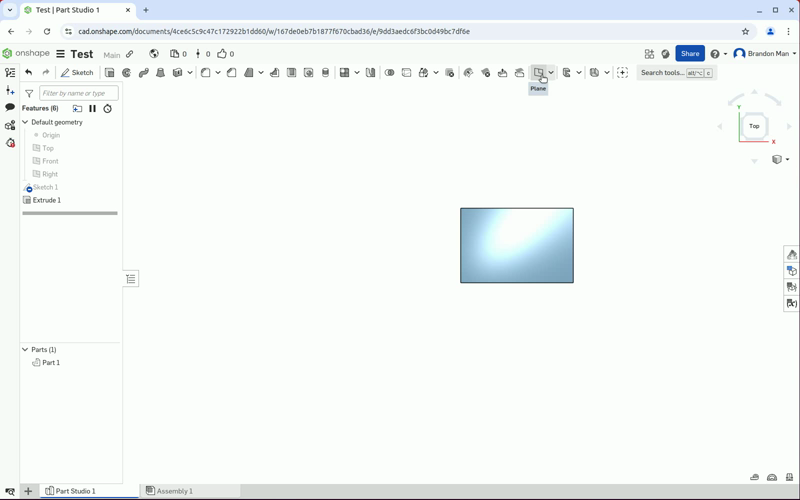
click(541, 75)
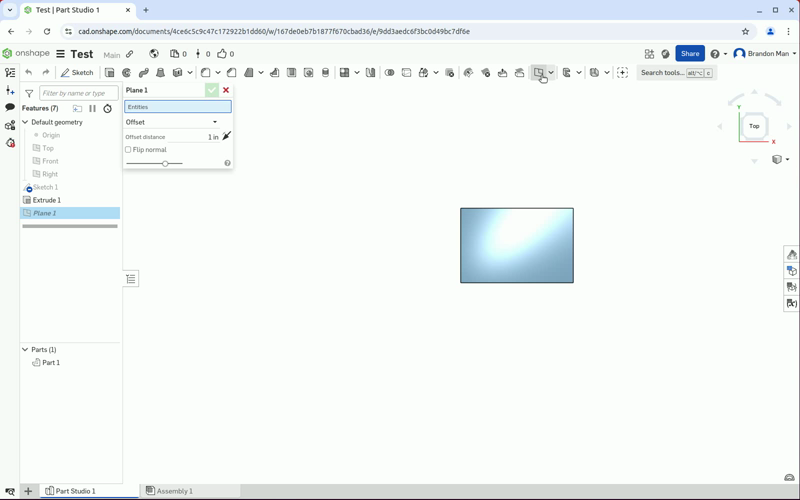
mouse_move(73, 150)
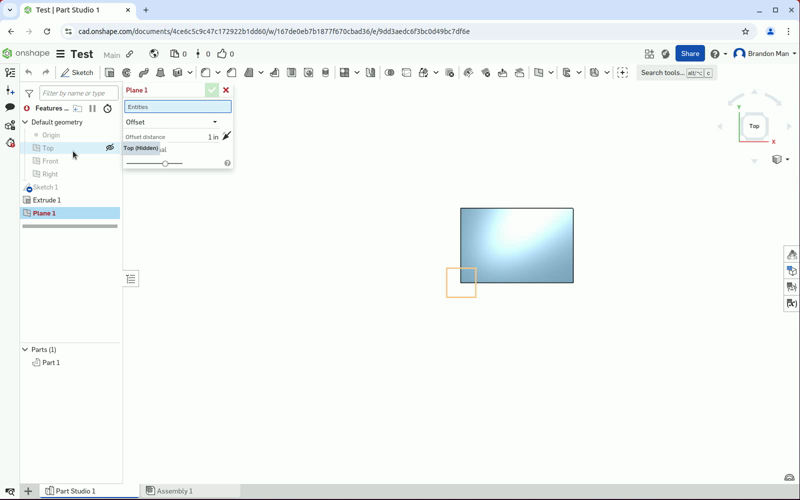
click(73, 150)
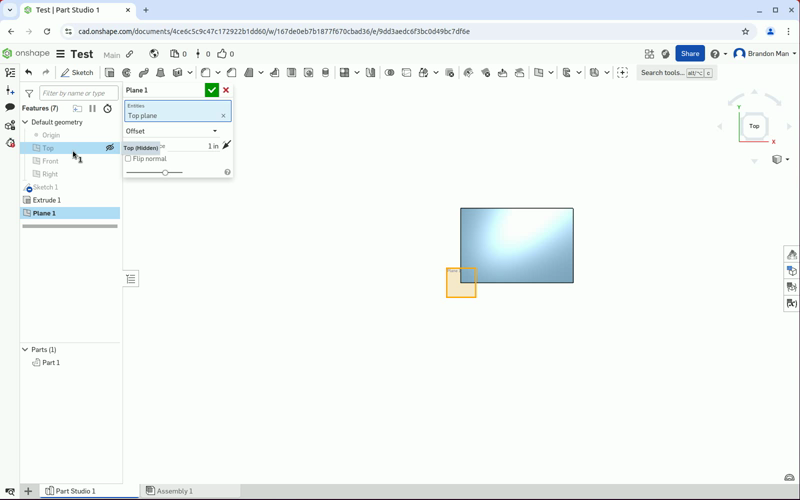
key(tab, 2)
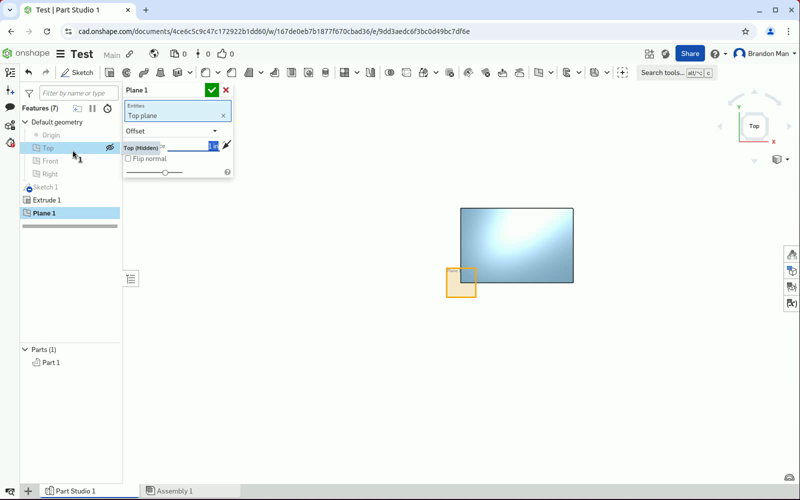
text(8.904)
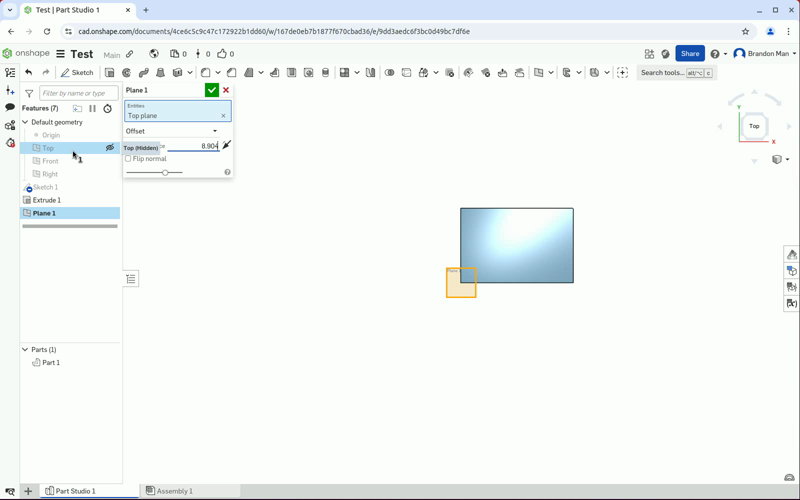
key(enter, 2)
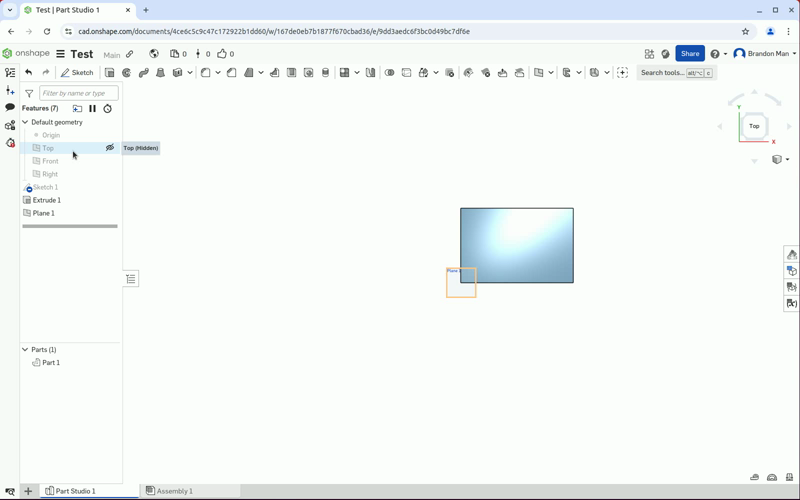
key(shift+s)
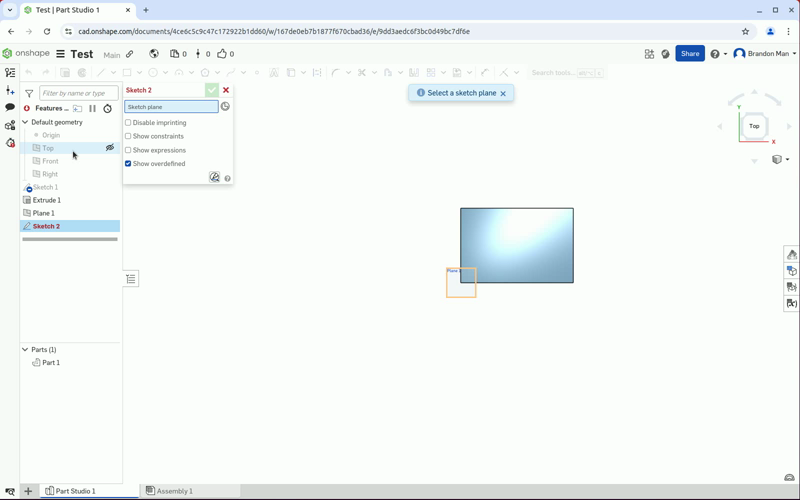
mouse_move(73, 215)
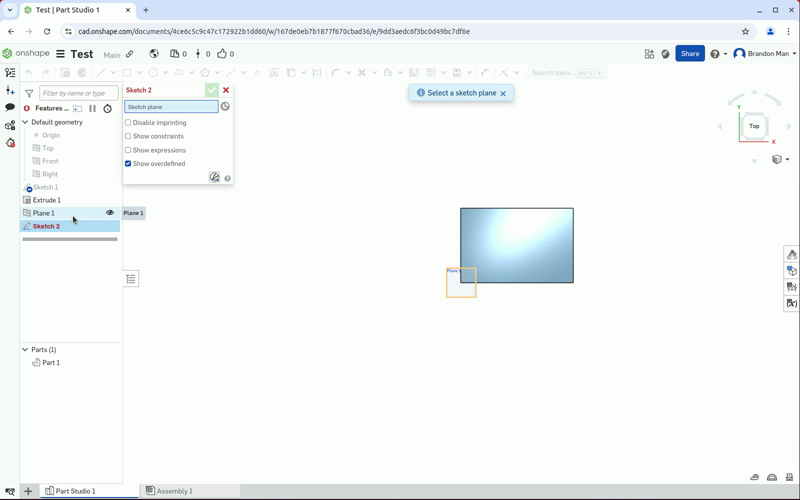
click(73, 215)
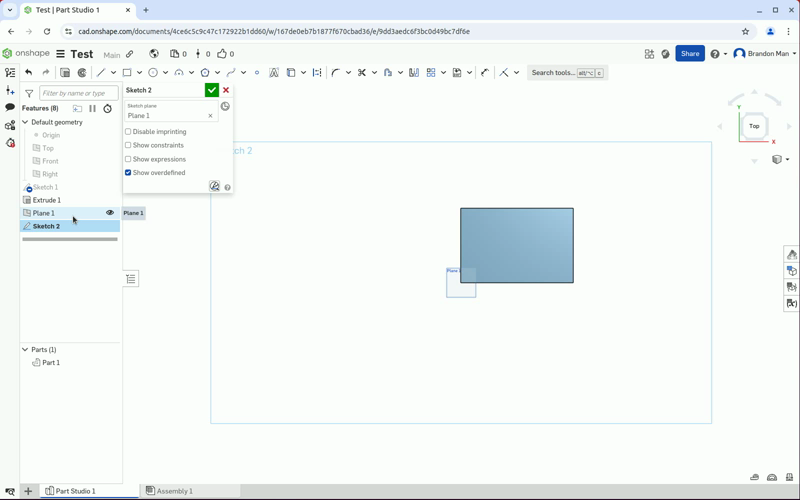
mouse_move(73, 352)
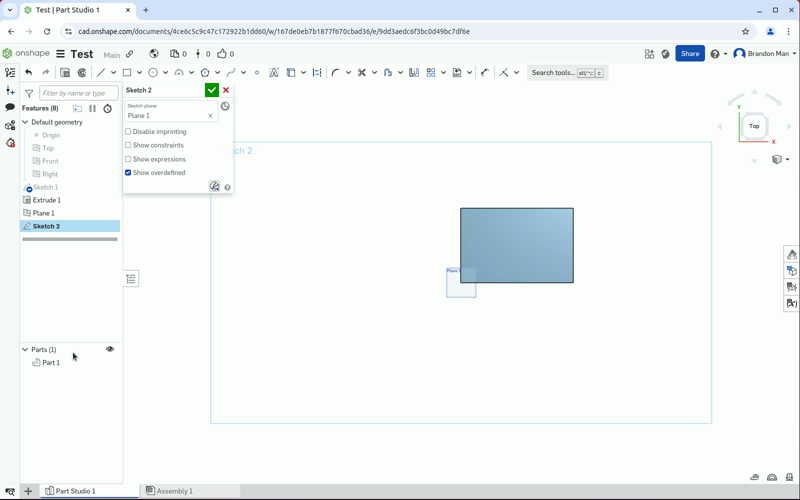
key(y)
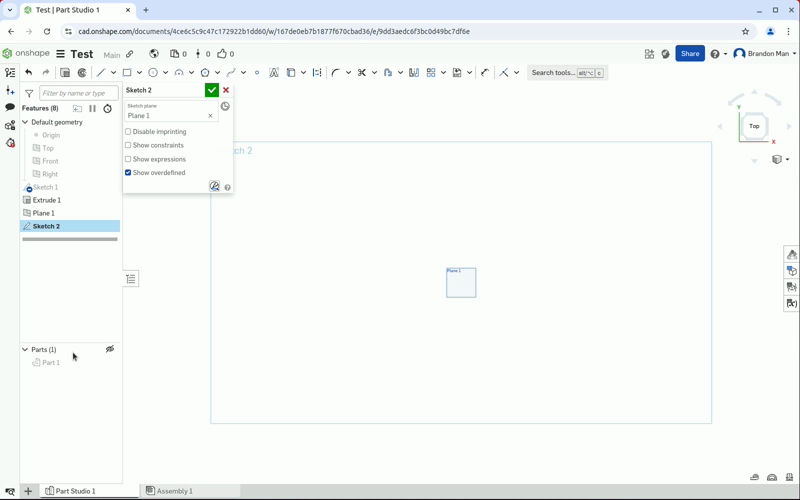
key(l)
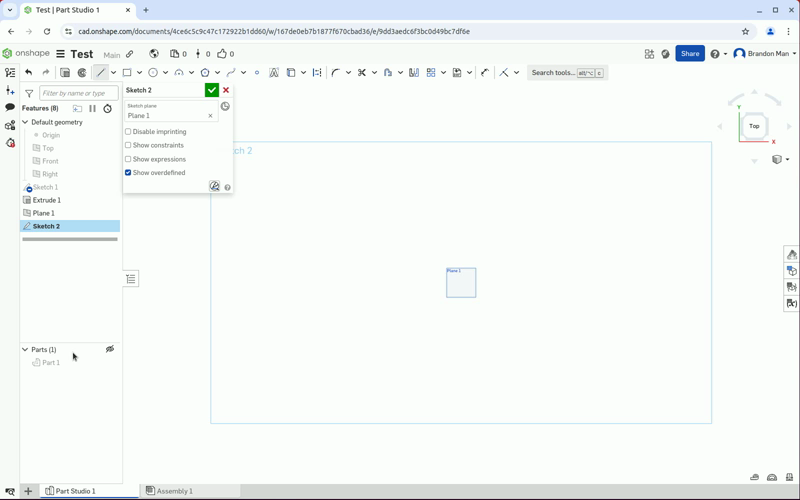
key_down(shift)
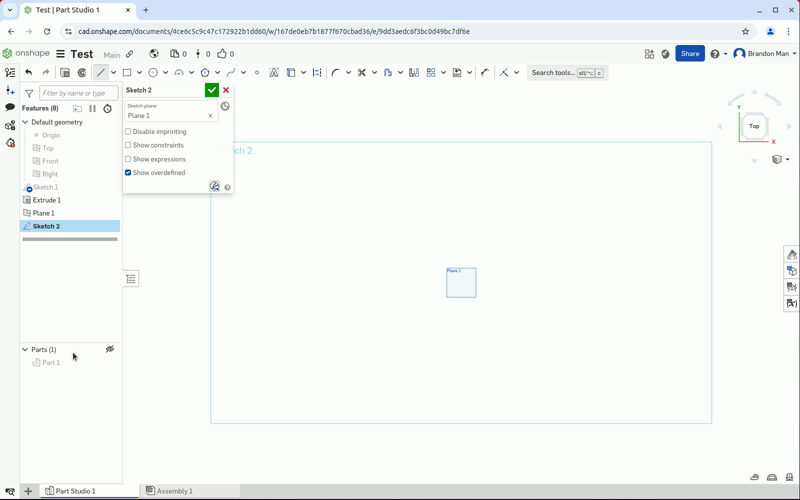
mouse_move(461, 281)
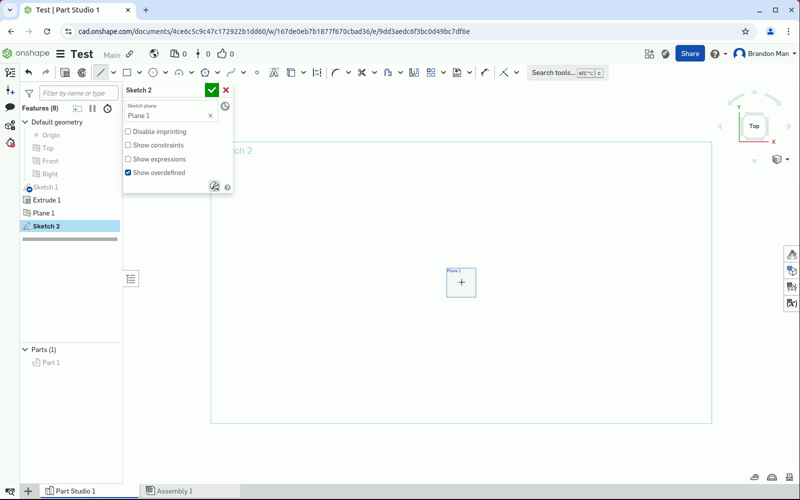
click(461, 281)
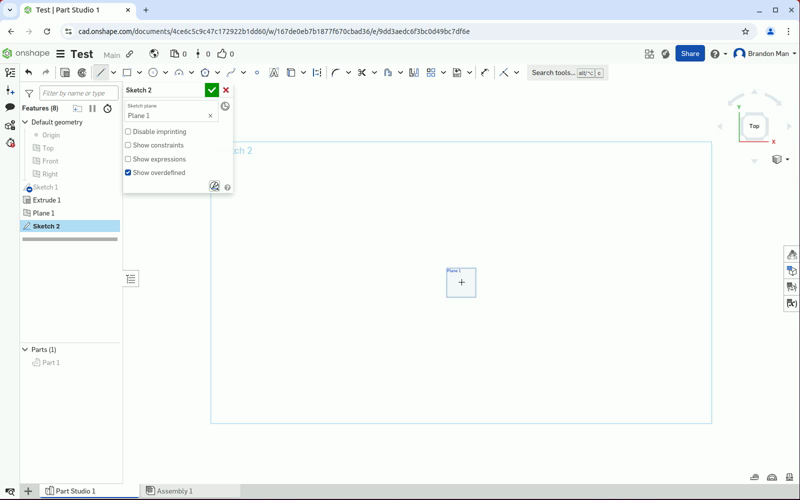
key_up(shift)
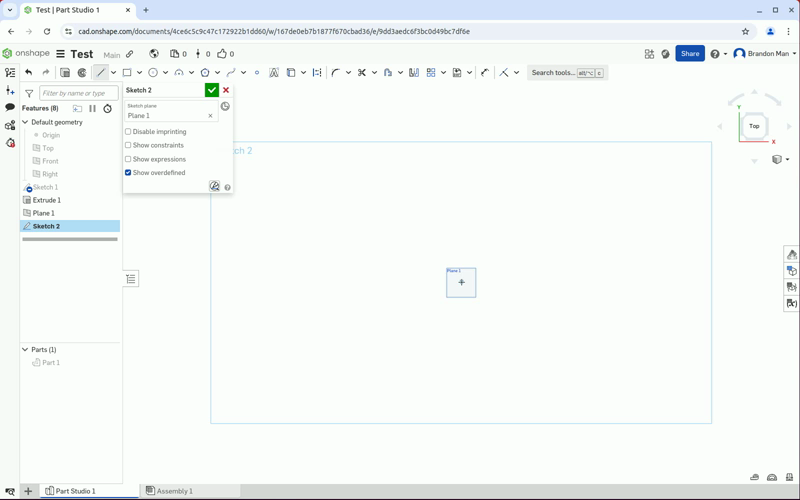
key_down(shift)
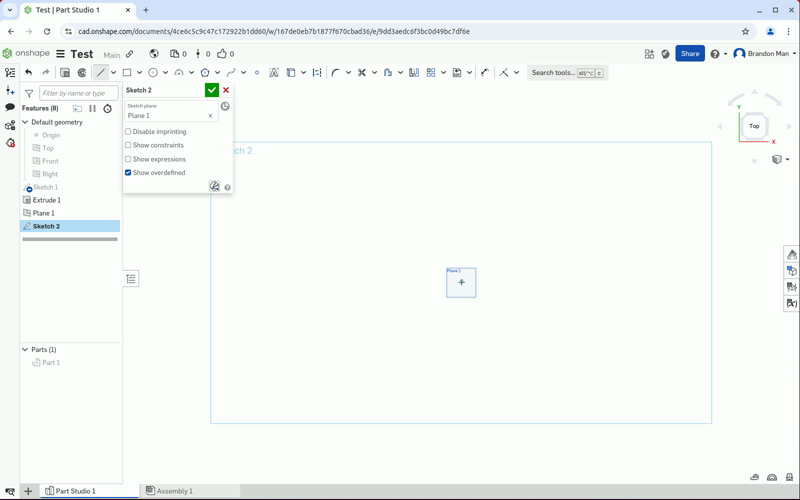
mouse_move(572, 281)
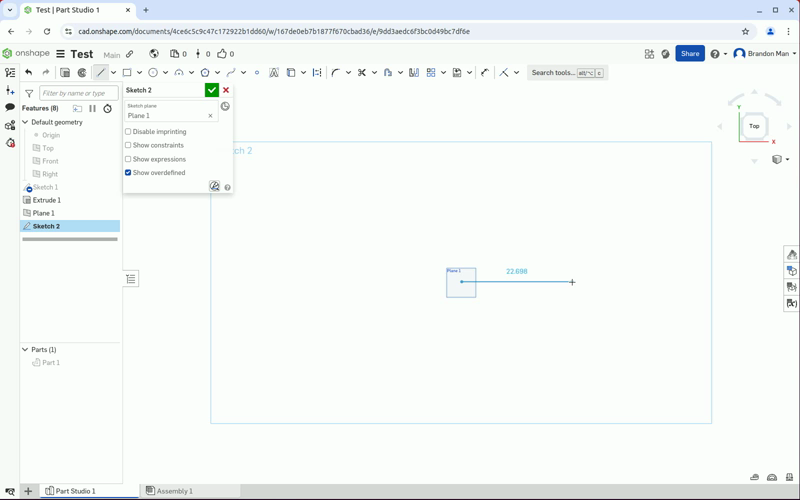
click(572, 281)
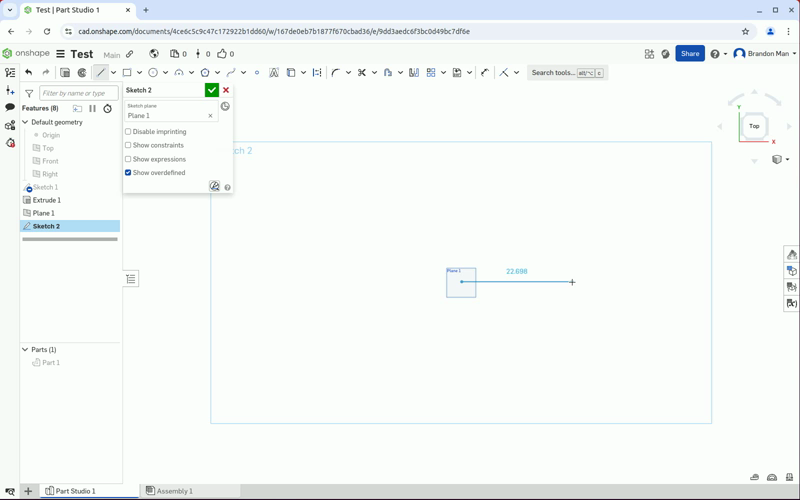
key_up(shift)
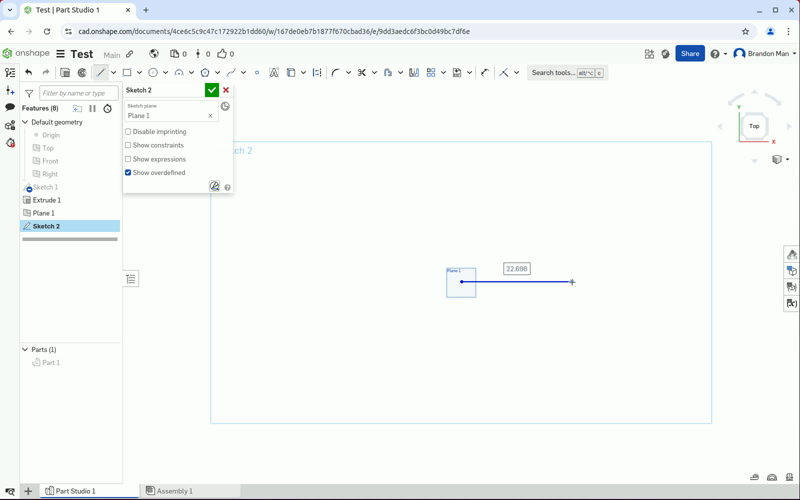
key_down(shift)
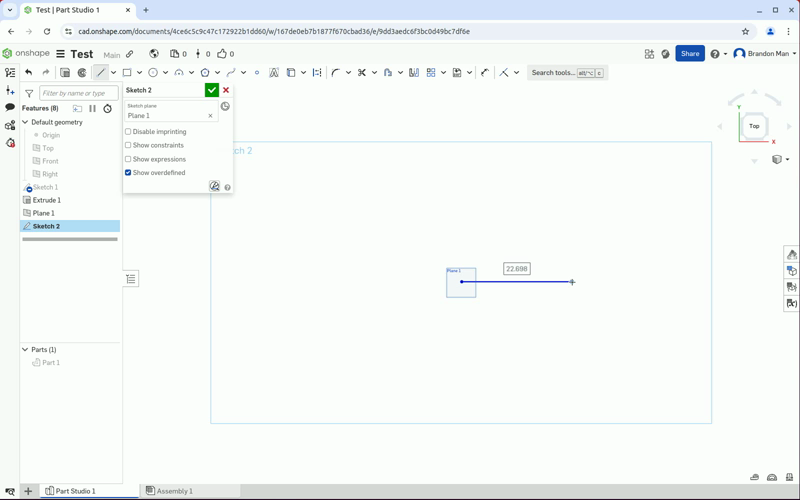
mouse_move(572, 208)
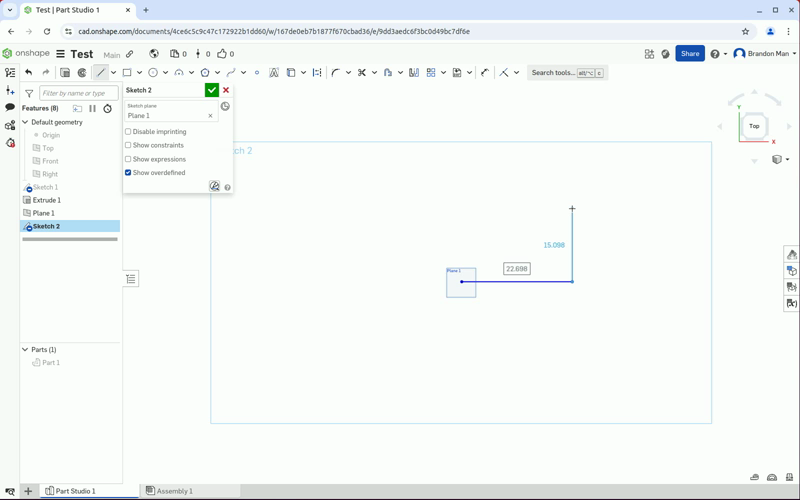
click(572, 208)
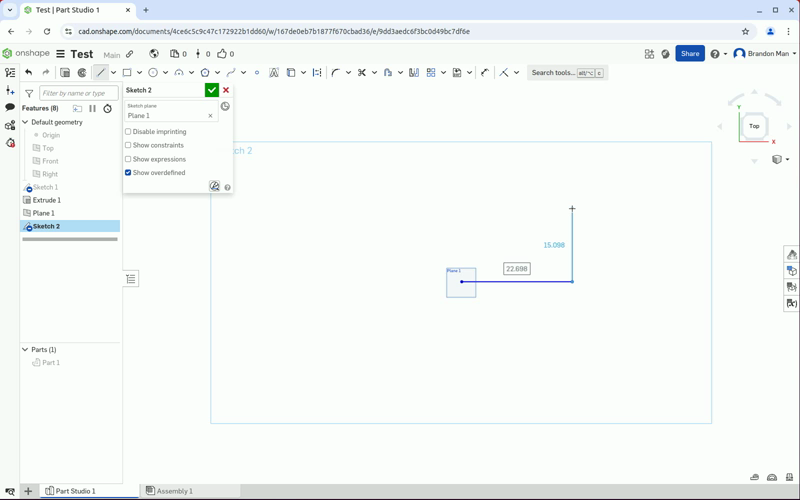
key_up(shift)
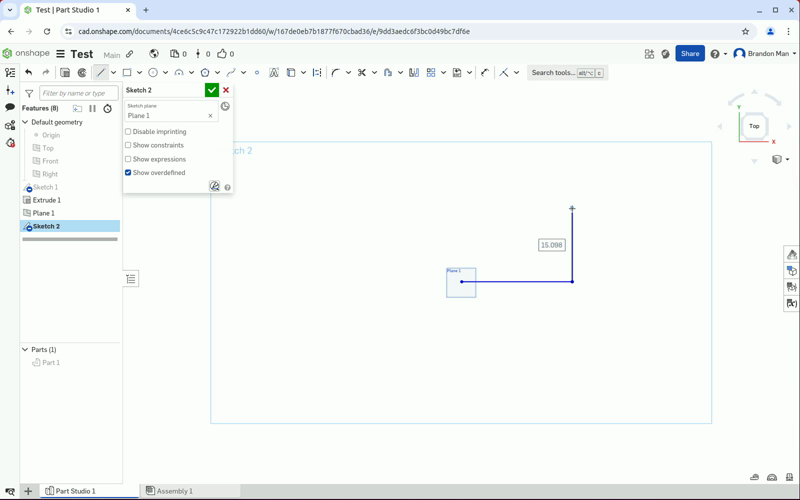
key_down(shift)
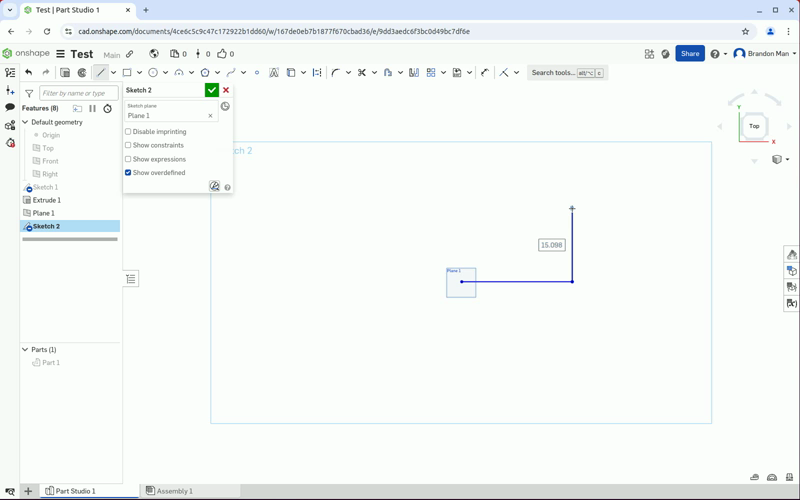
mouse_move(461, 208)
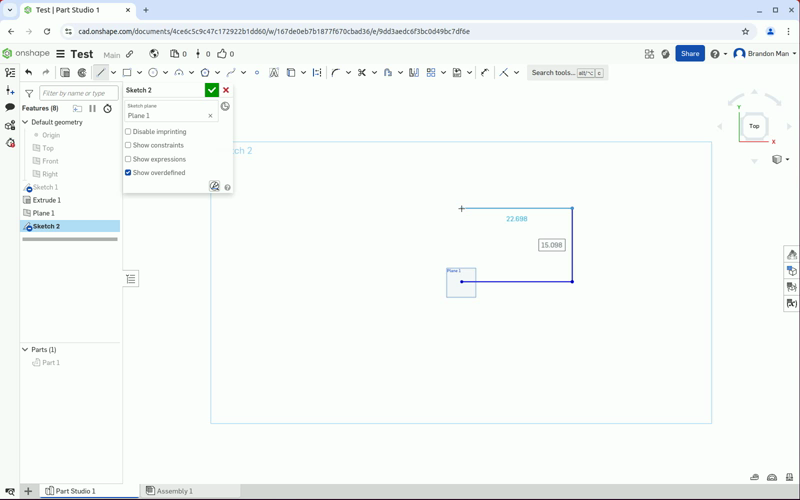
click(461, 208)
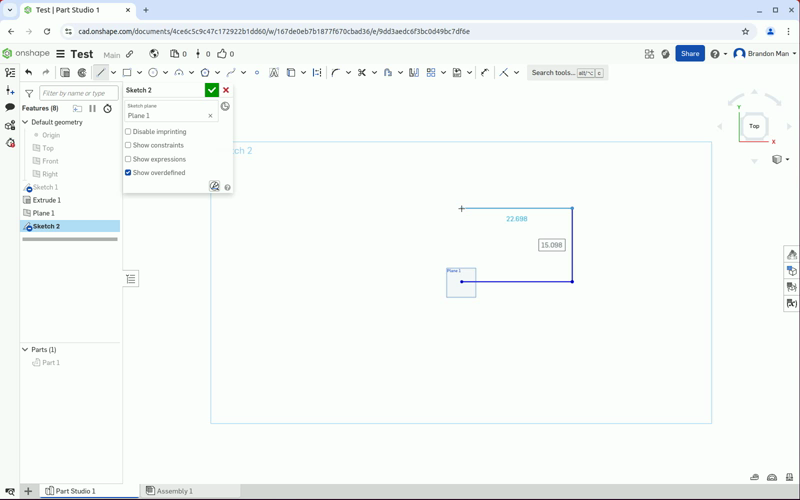
key_up(shift)
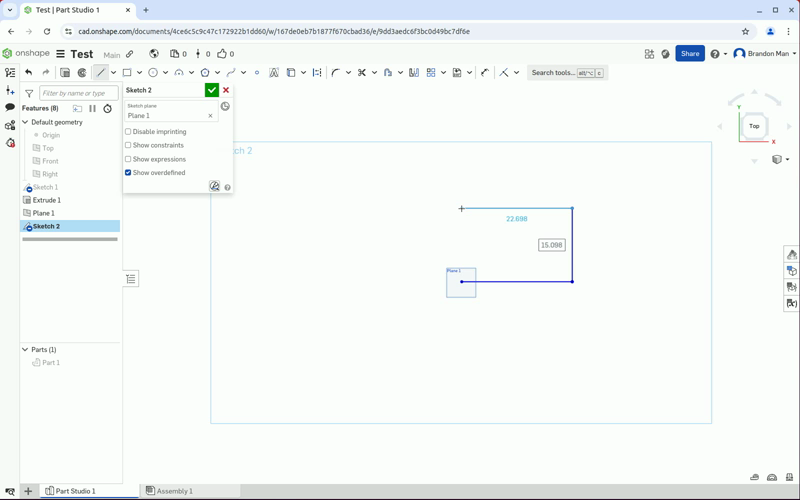
key_down(shift)
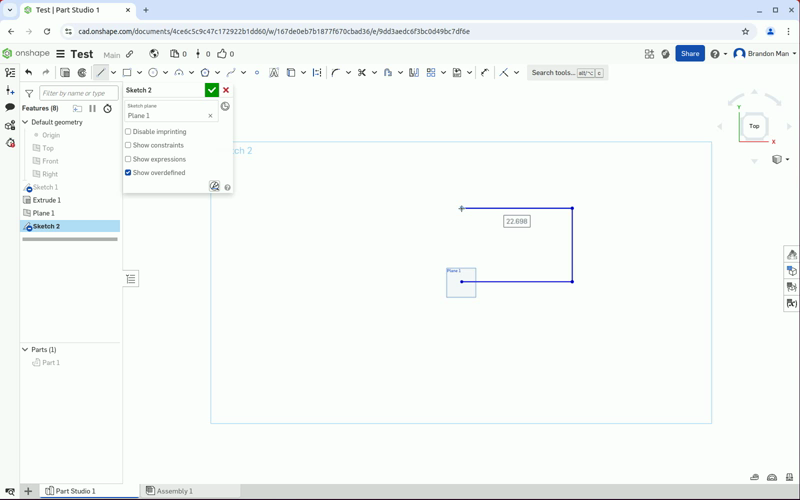
mouse_move(461, 281)
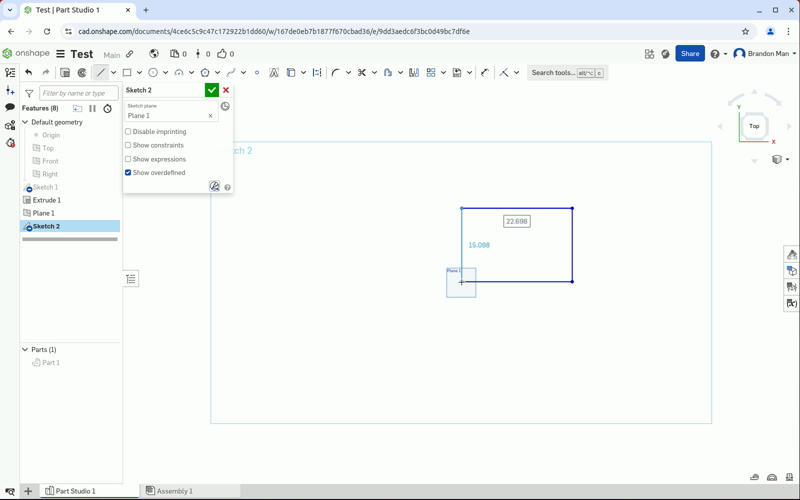
key_up(shift)
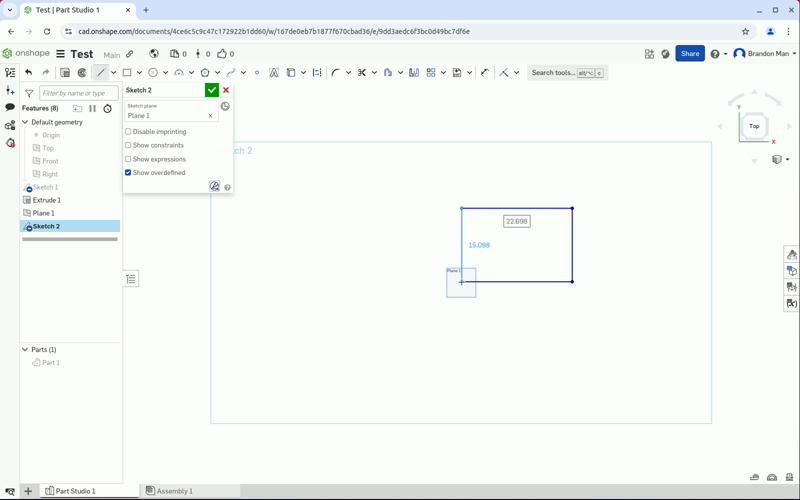
click(461, 281)
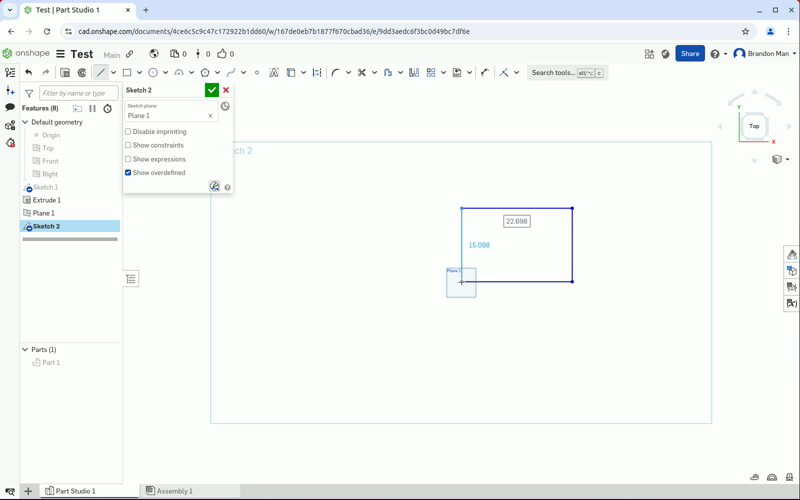
key(esc)
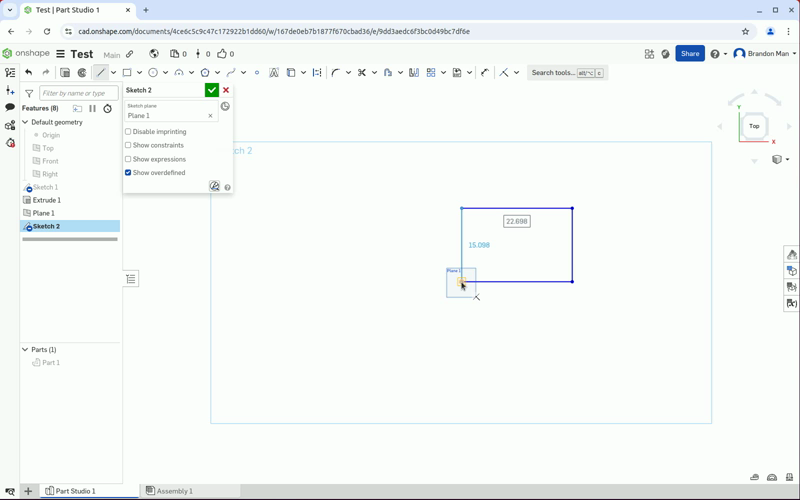
mouse_move(476, 248)
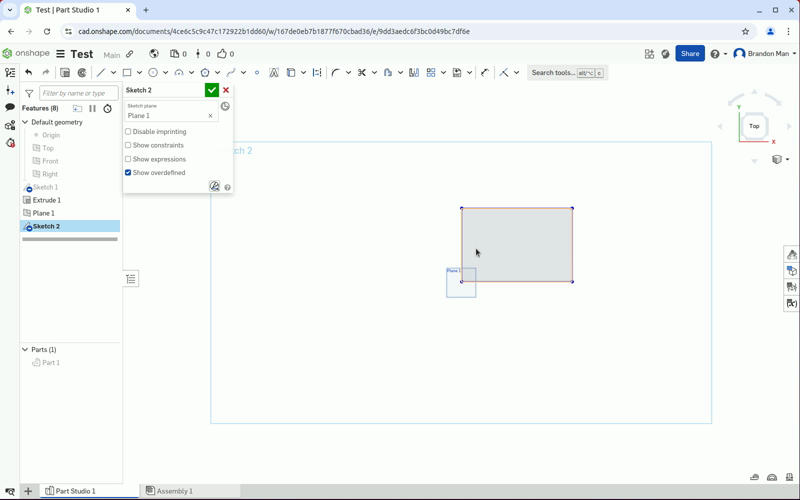
click(476, 248)
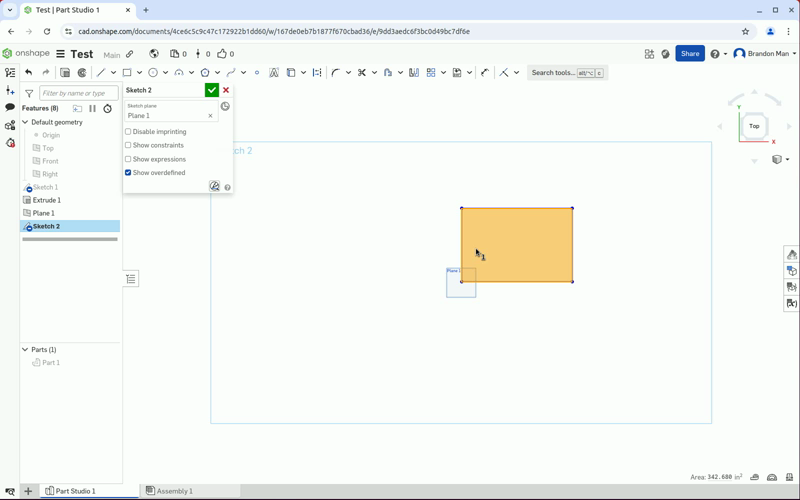
mouse_move(73, 352)
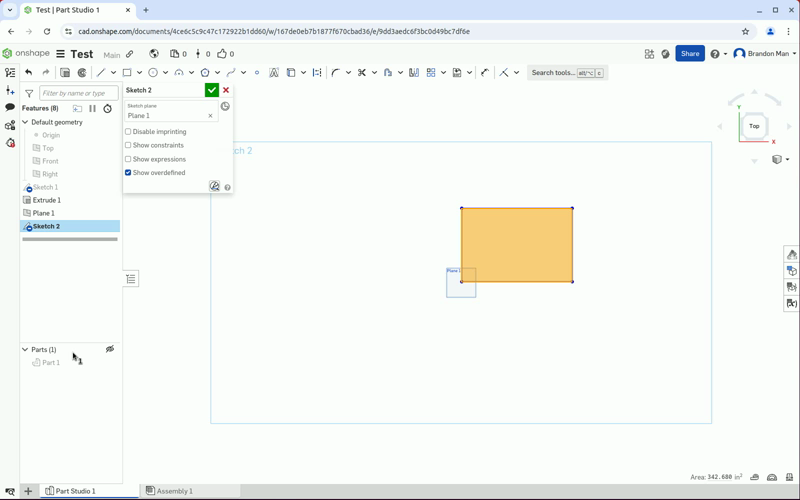
key(shift+y)
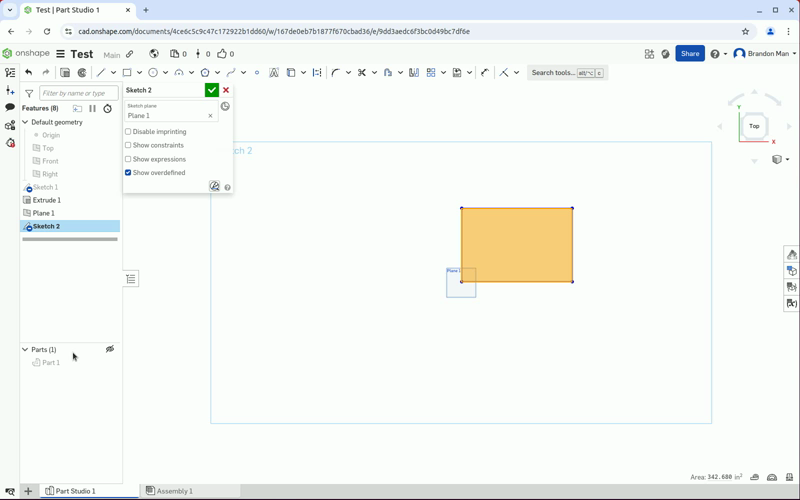
key(shift+e)
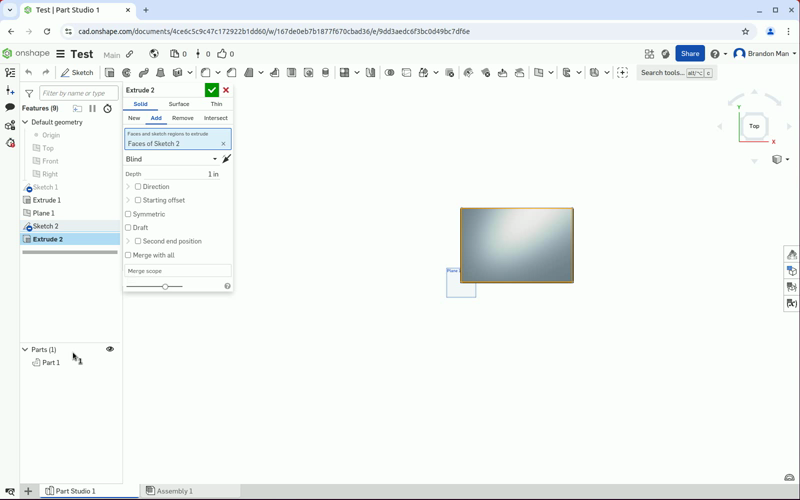
mouse_move(143, 106)
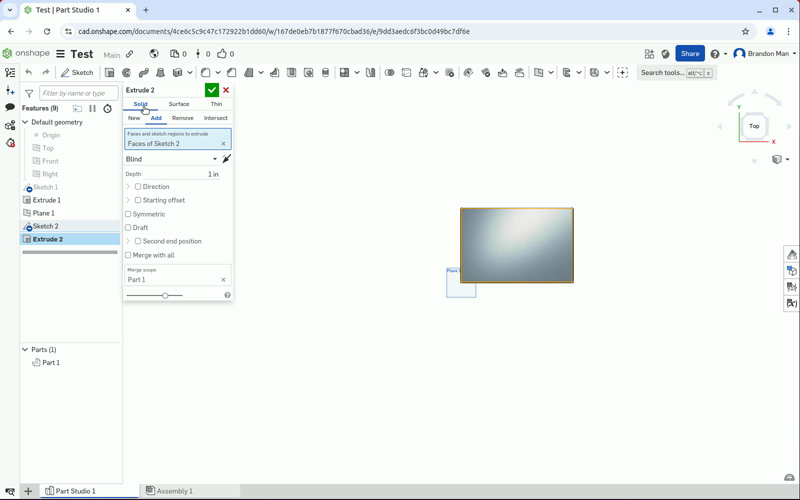
click(143, 106)
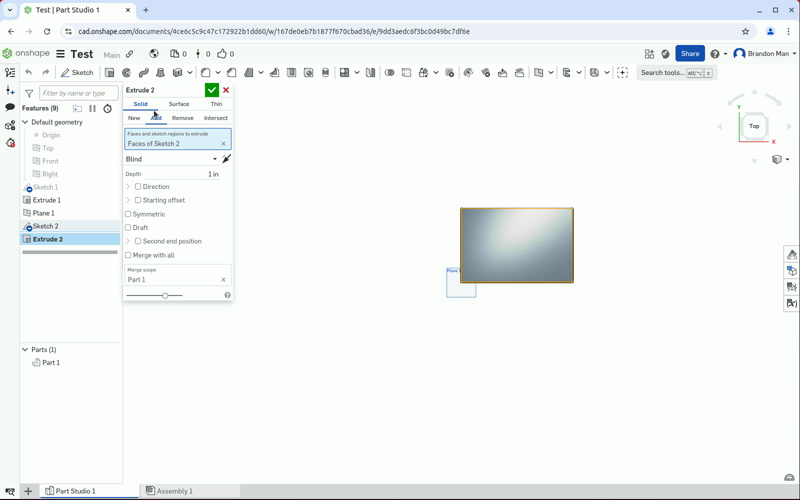
mouse_move(186, 120)
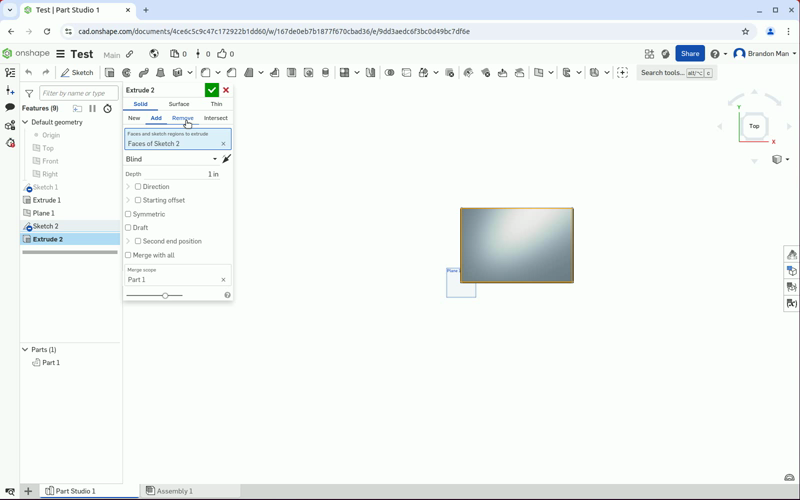
click(186, 120)
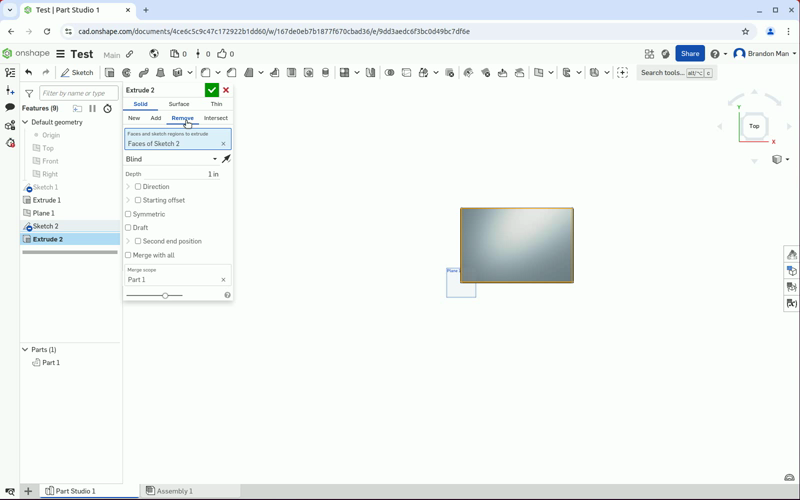
key(tab, 4)
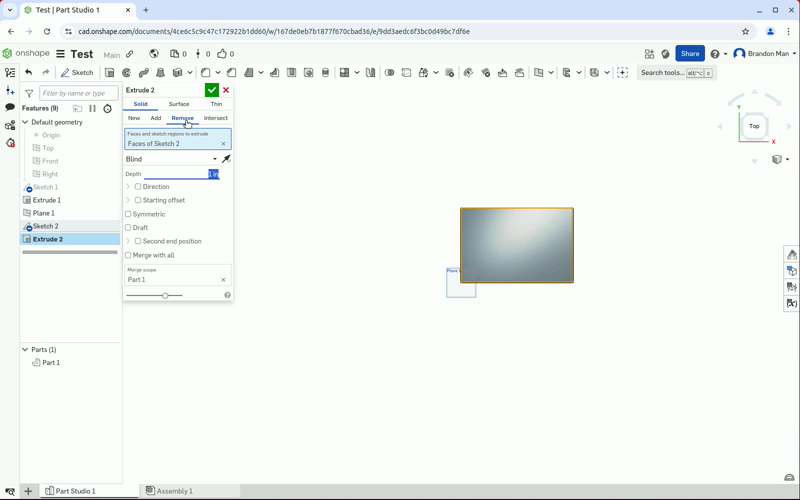
text(8.666)
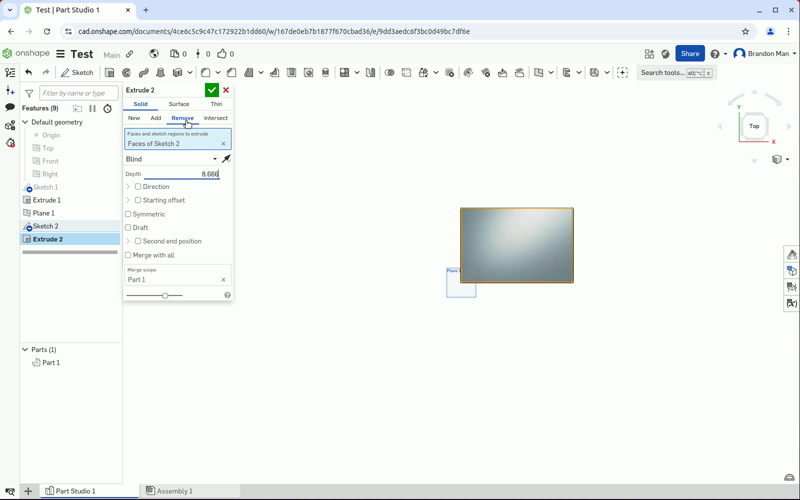
key(tab, 6)
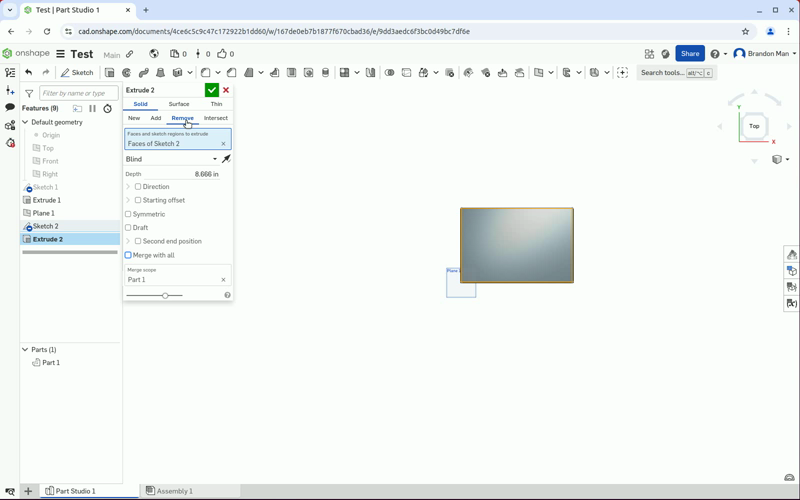
key(space)
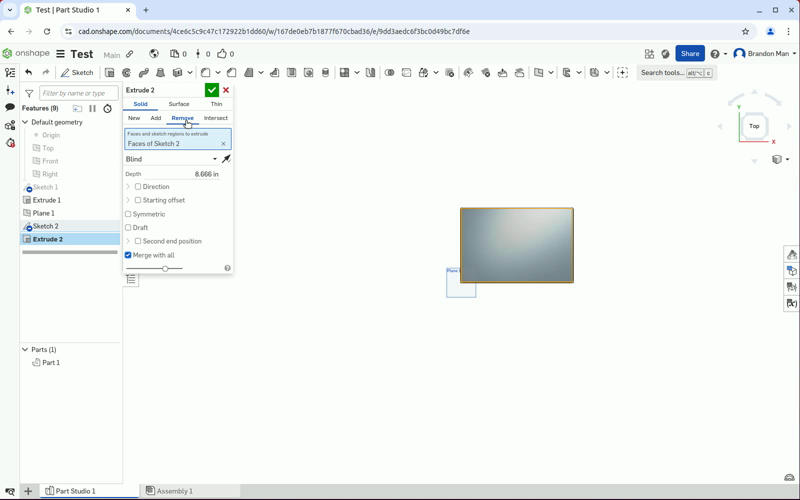
key(enter)
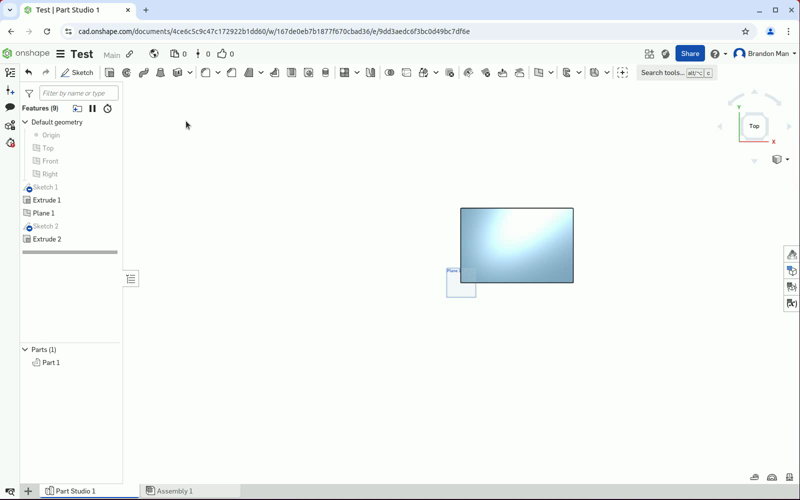
key(shift+h)
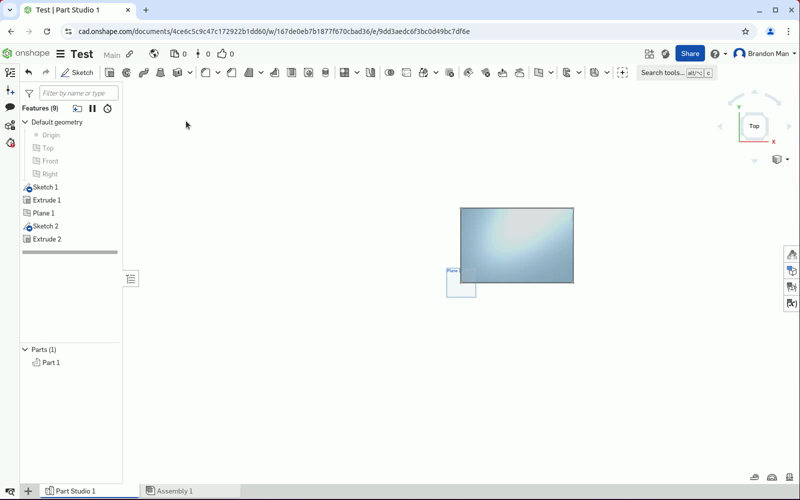
key(shift+h)
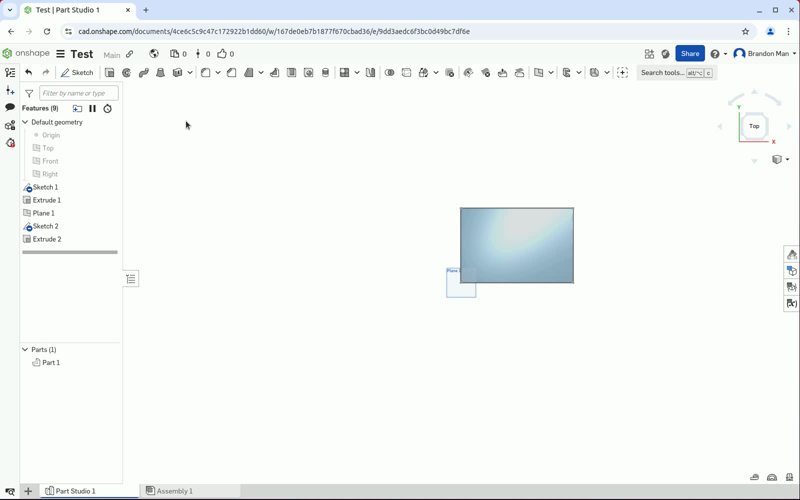
key(shift+7)
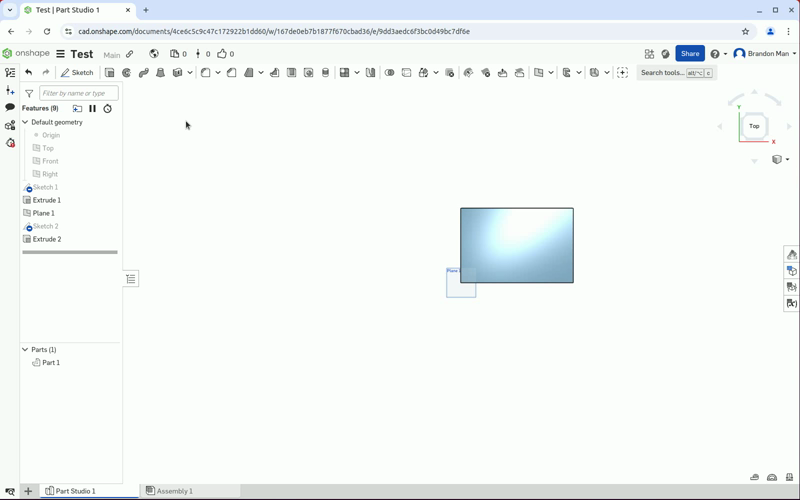
key(up, 3)
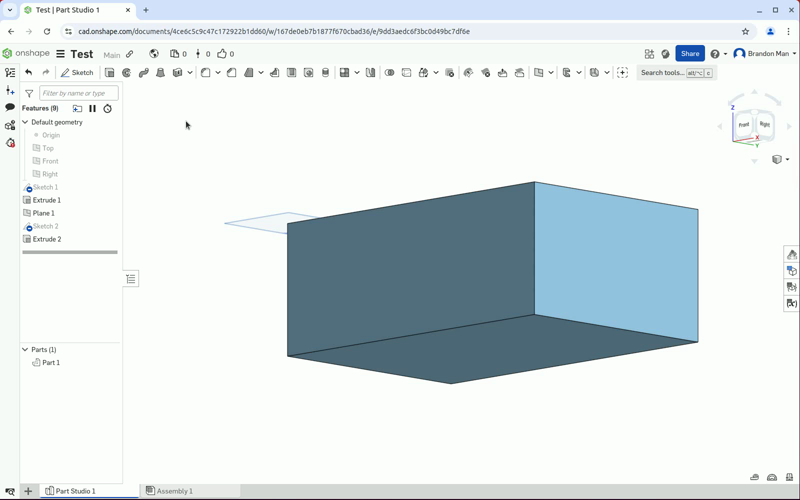
key(left, 3)
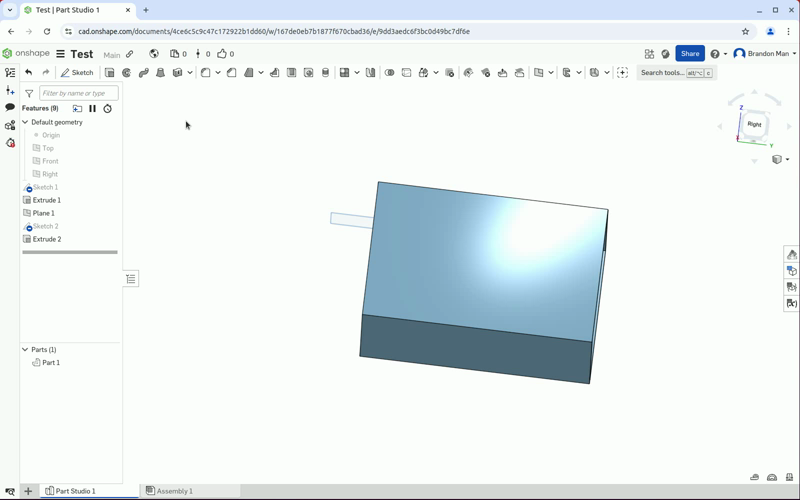
key(right, 3)
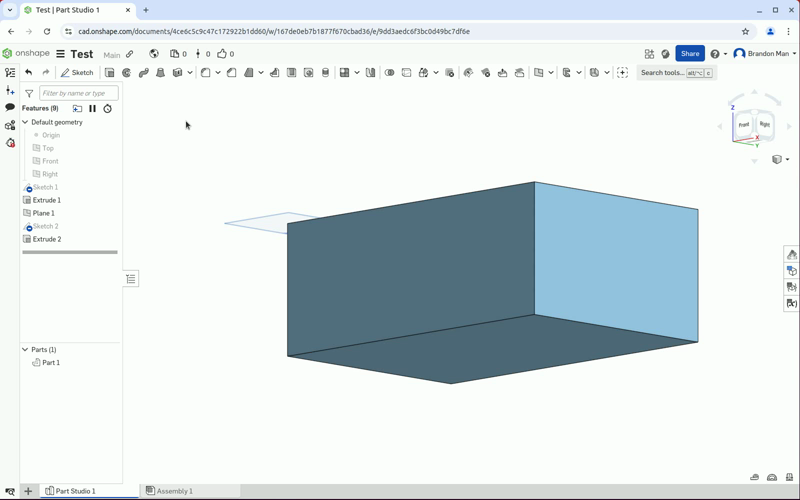
key(down, 3)
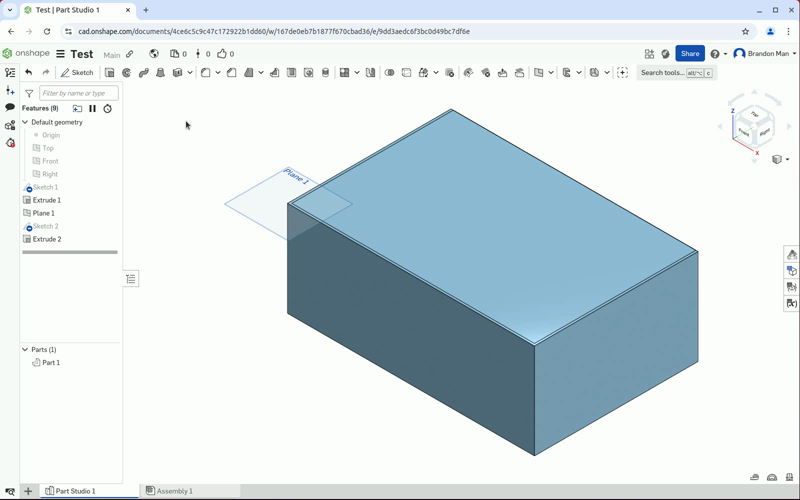
mouse_move(73, 189)
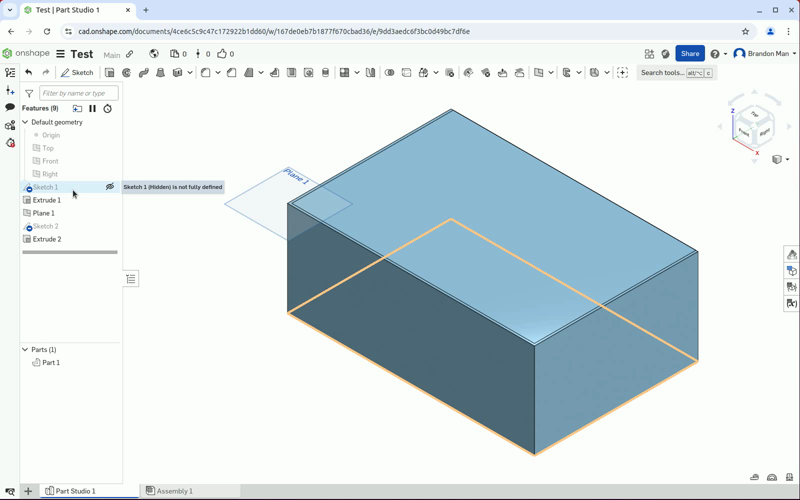
click(73, 189)